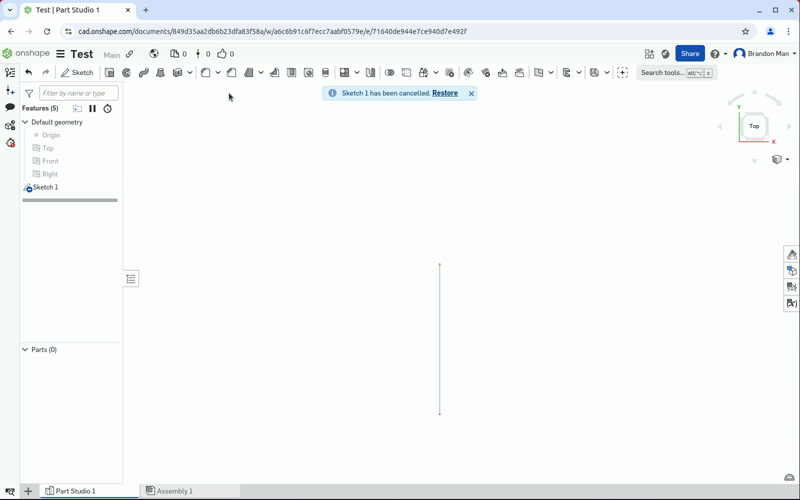
key(shift+h)
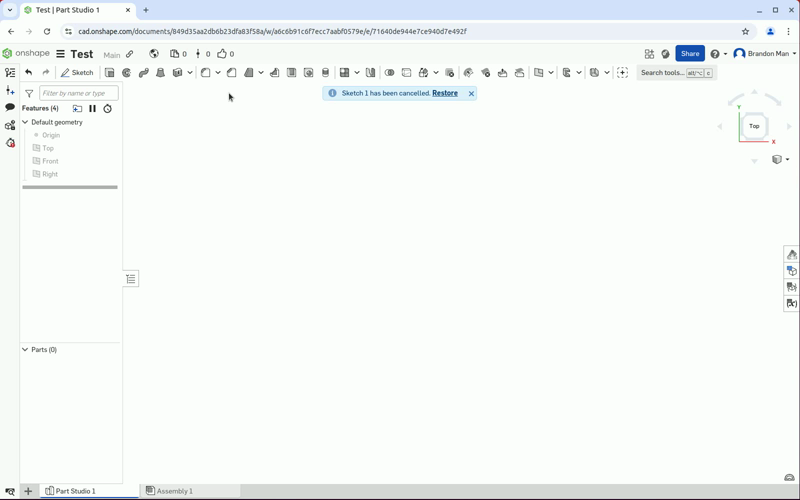
key(shift+s)
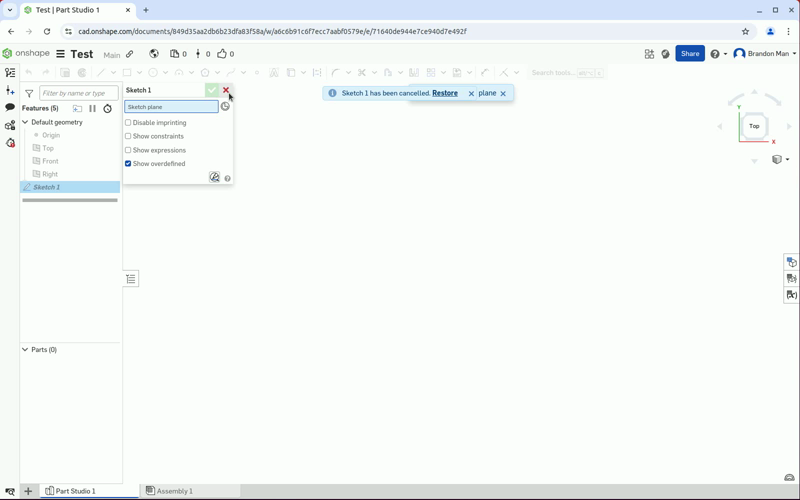
mouse_move(73, 150)
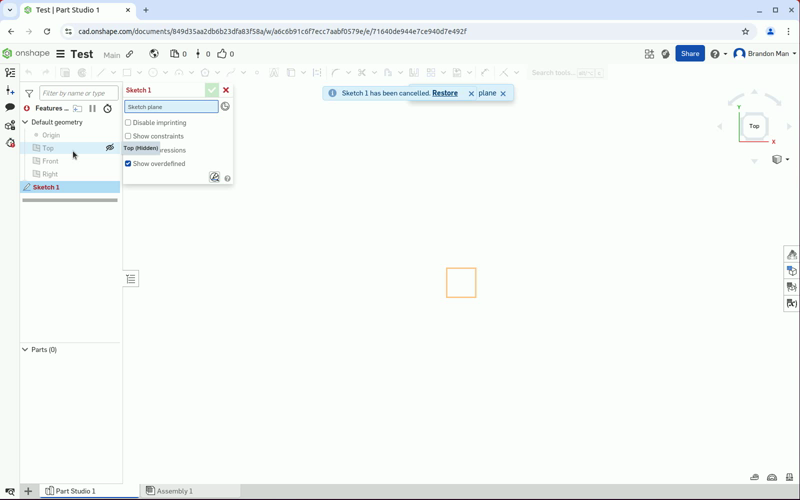
click(73, 150)
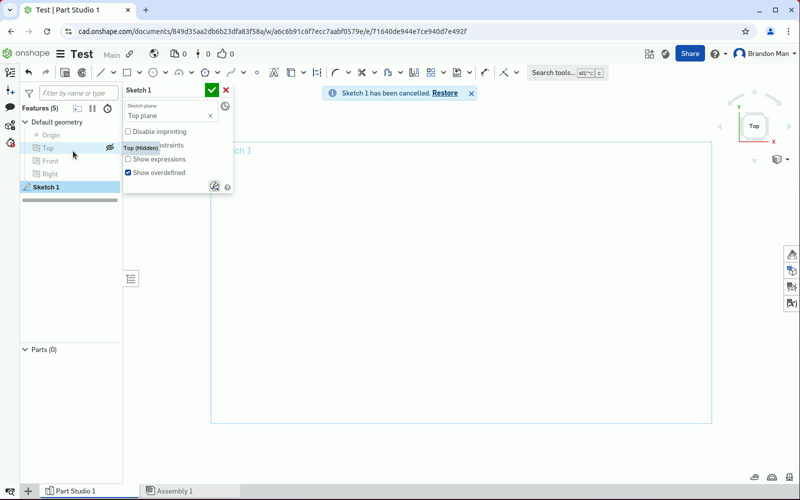
mouse_move(73, 352)
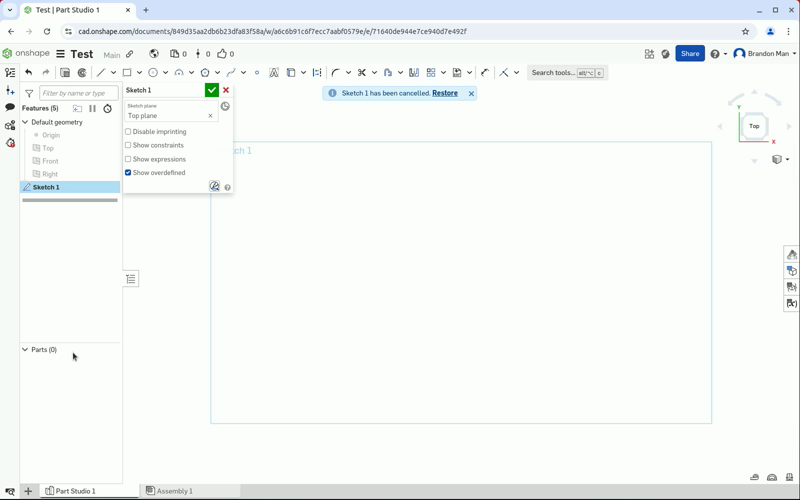
key(y)
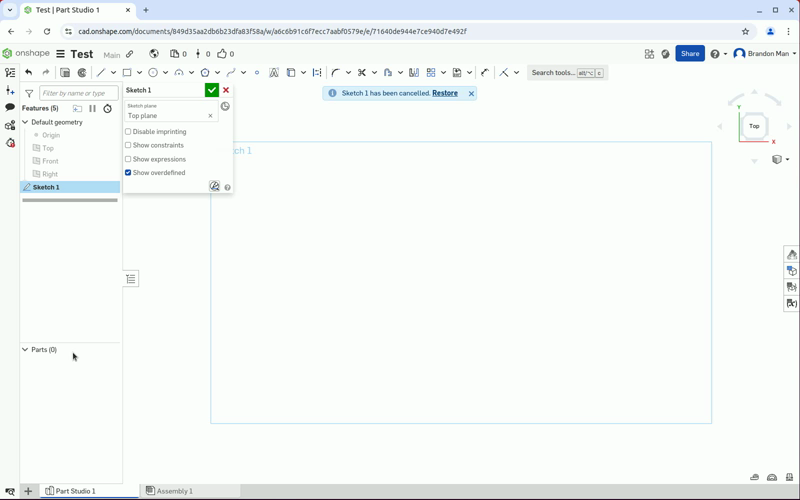
key(l)
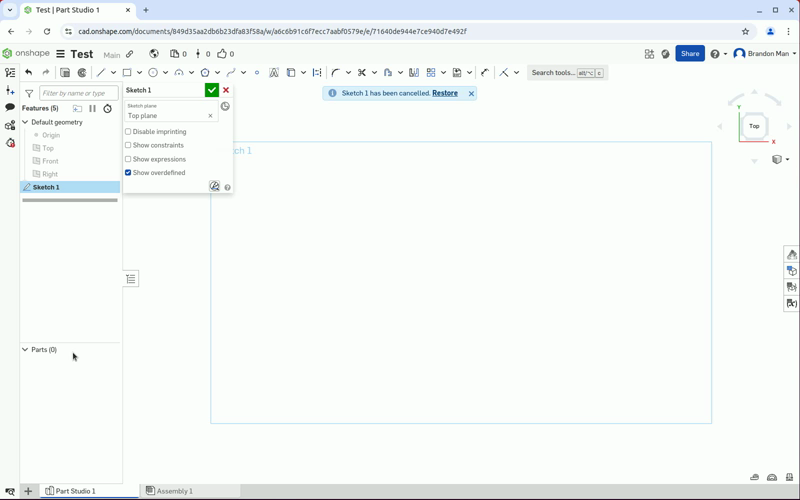
key_down(shift)
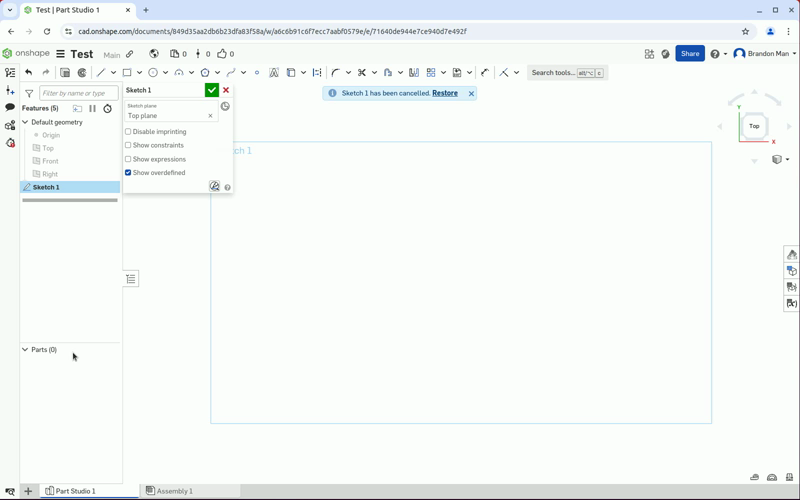
mouse_move(348, 327)
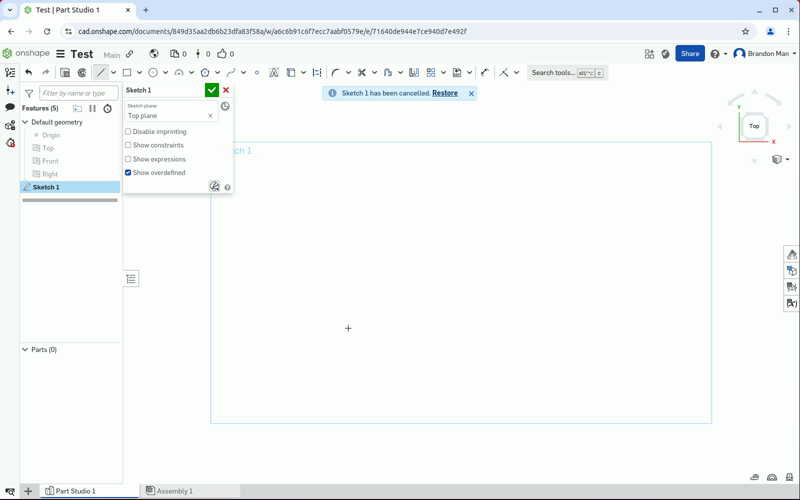
click(348, 327)
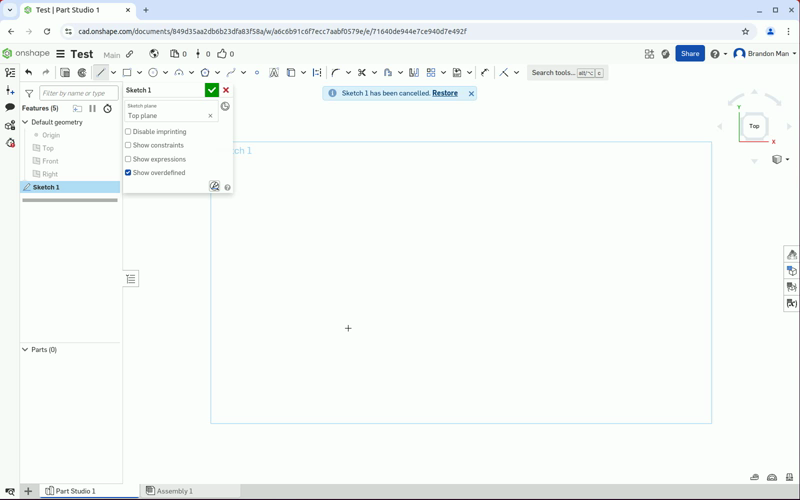
key_up(shift)
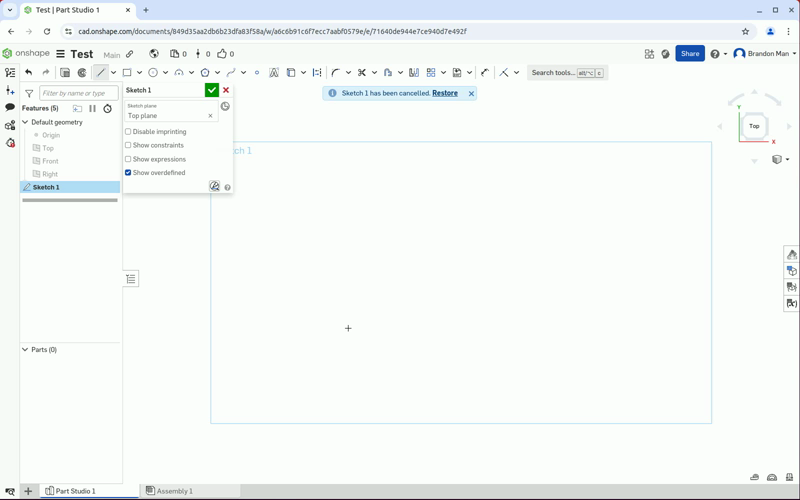
key_down(shift)
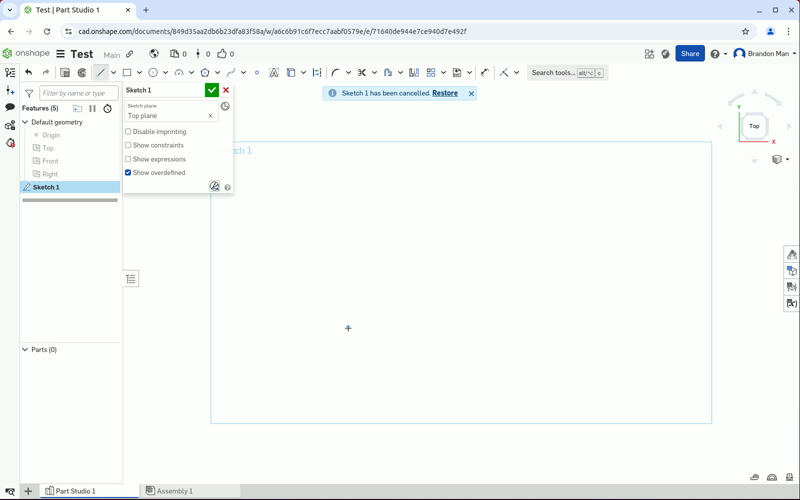
mouse_move(570, 327)
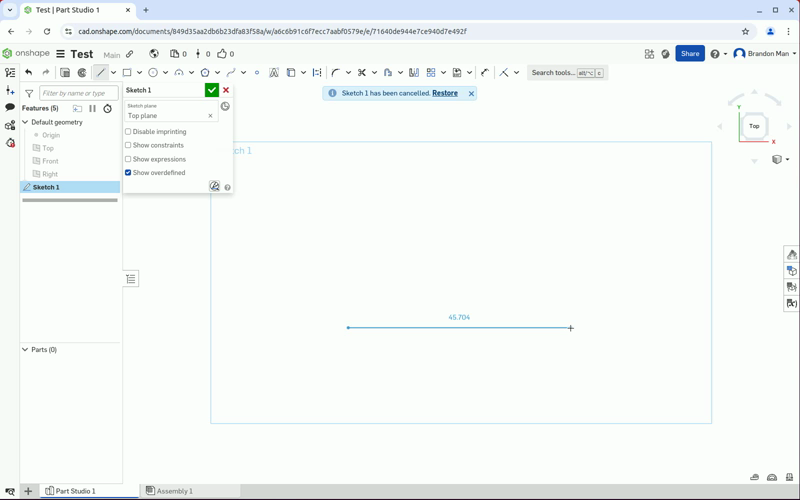
click(570, 327)
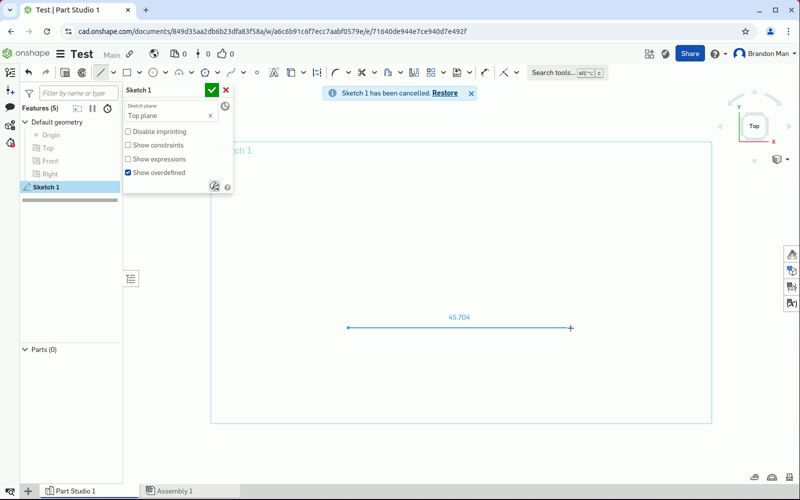
key_up(shift)
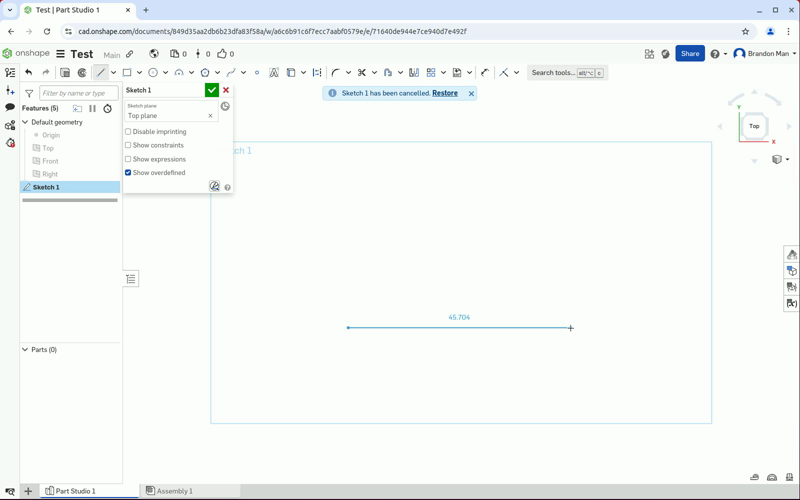
key_down(shift)
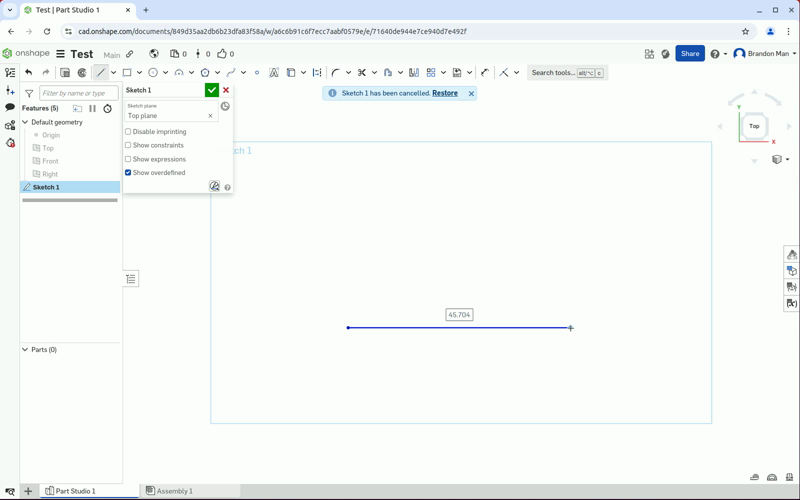
mouse_move(570, 245)
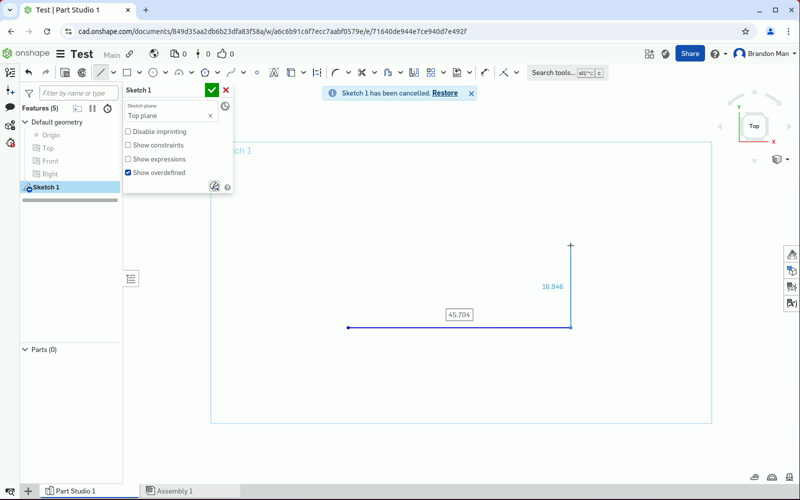
click(570, 245)
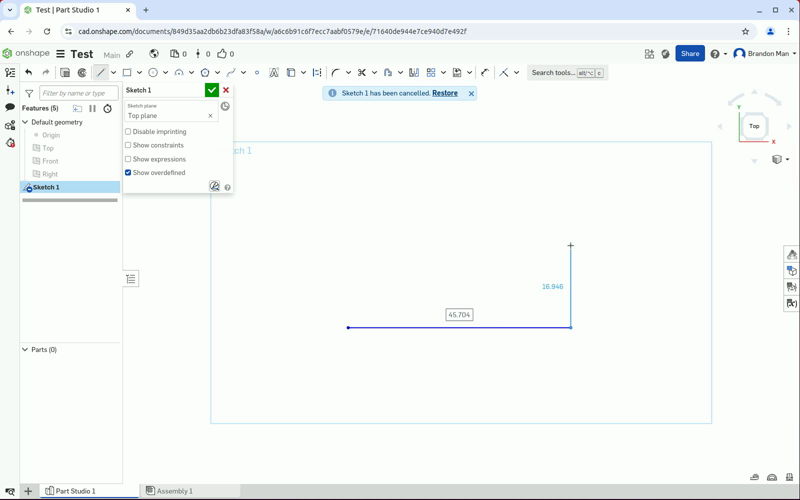
key_up(shift)
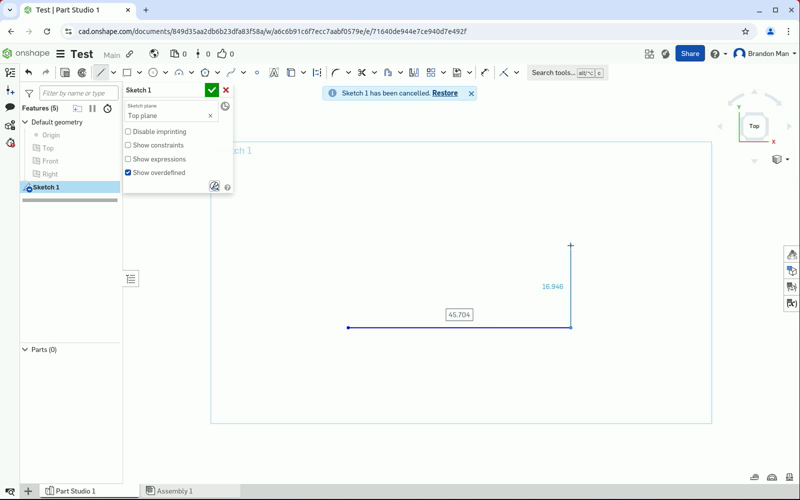
key_down(shift)
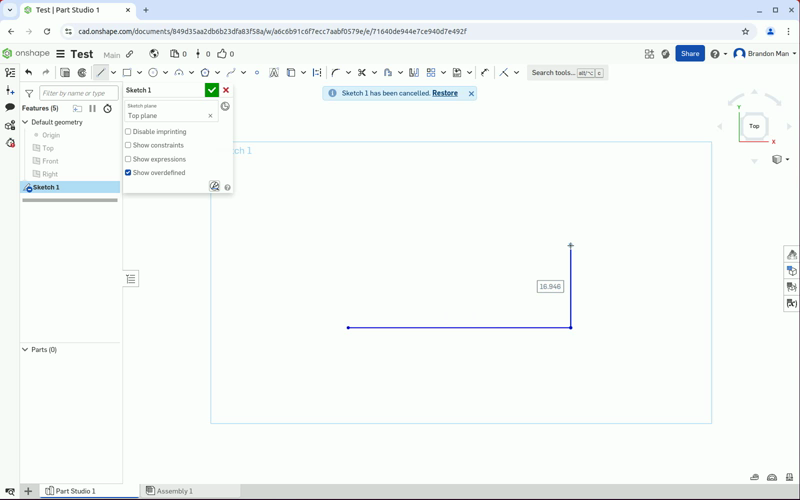
mouse_move(460, 245)
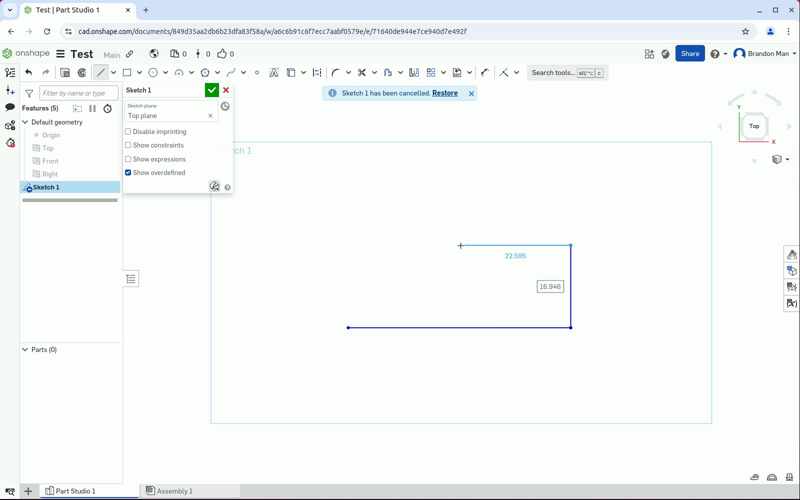
click(460, 245)
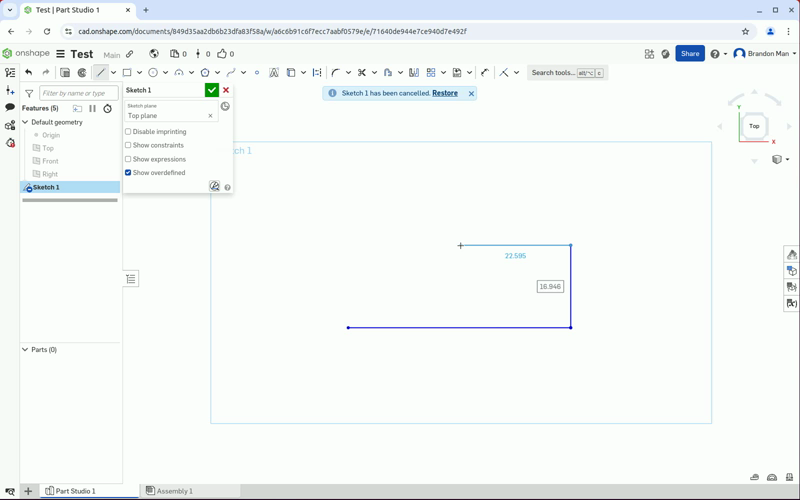
key_up(shift)
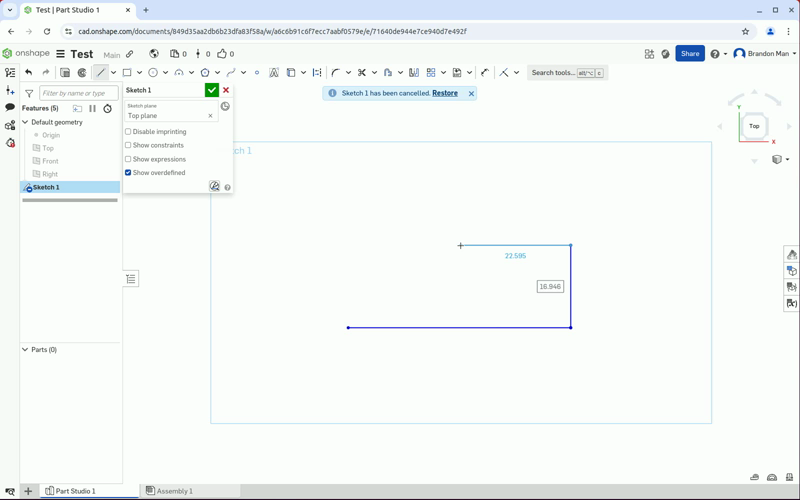
key_down(shift)
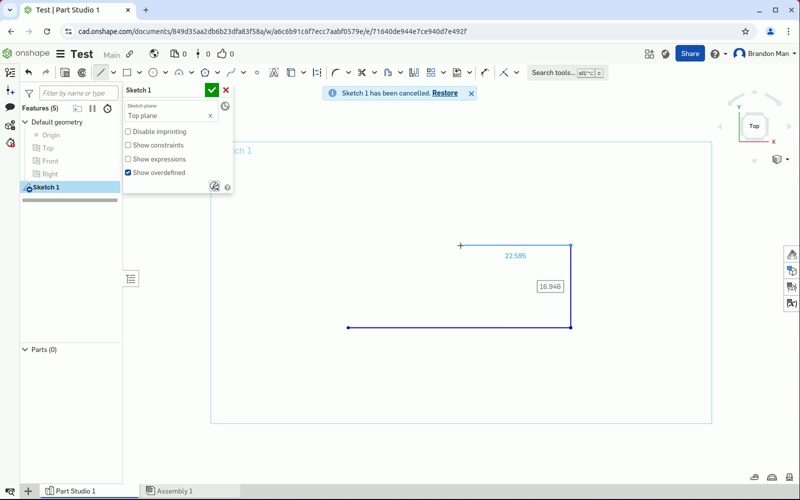
mouse_move(348, 245)
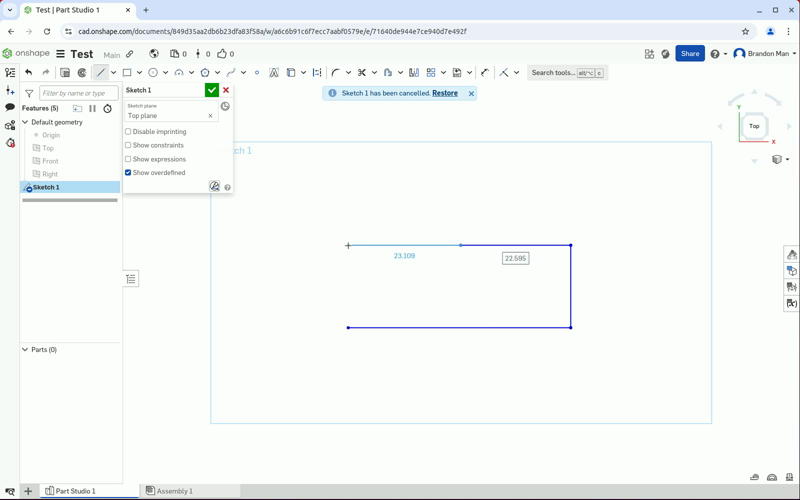
click(348, 245)
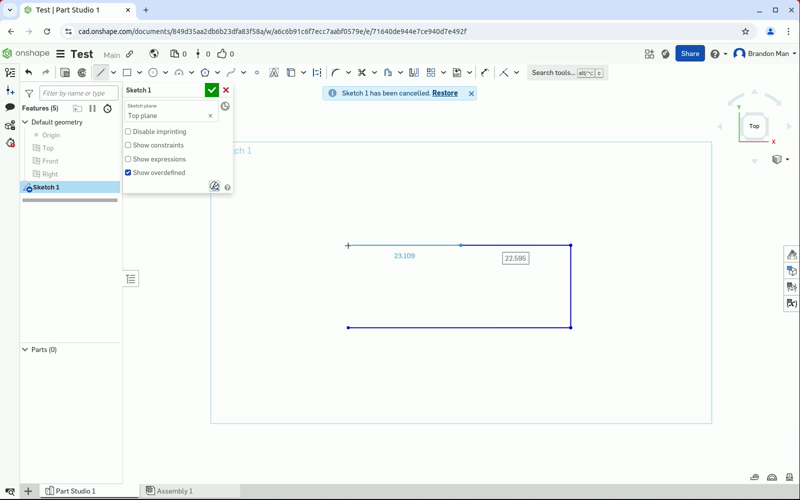
key_up(shift)
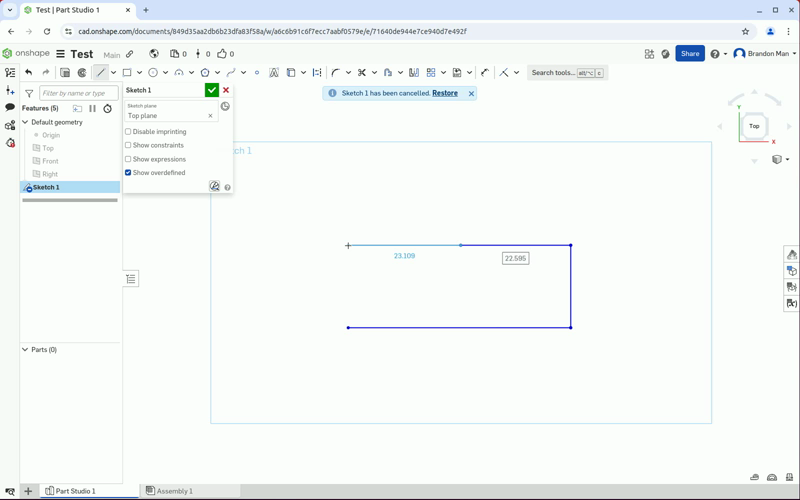
key_down(shift)
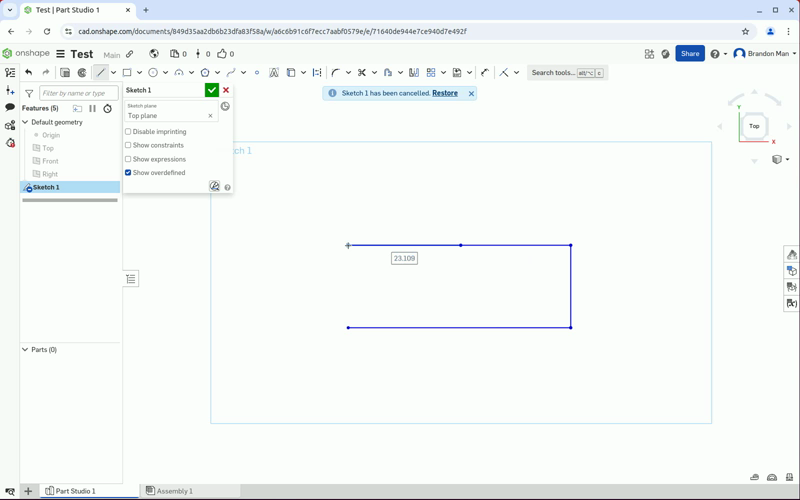
mouse_move(348, 327)
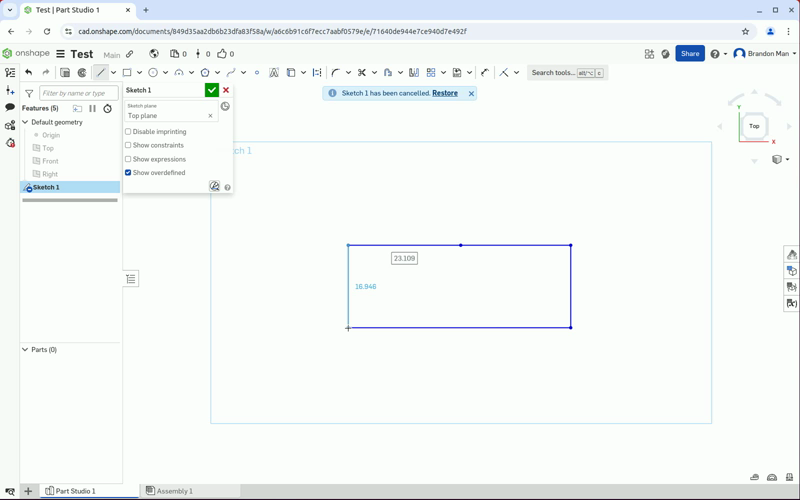
key_up(shift)
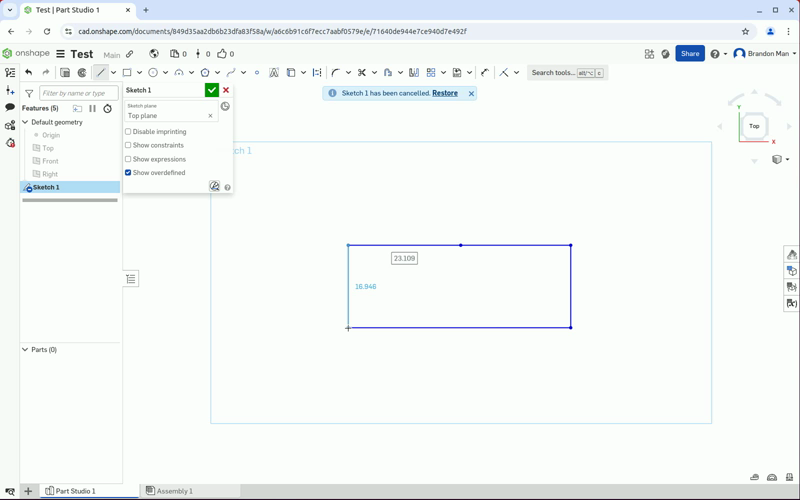
click(348, 327)
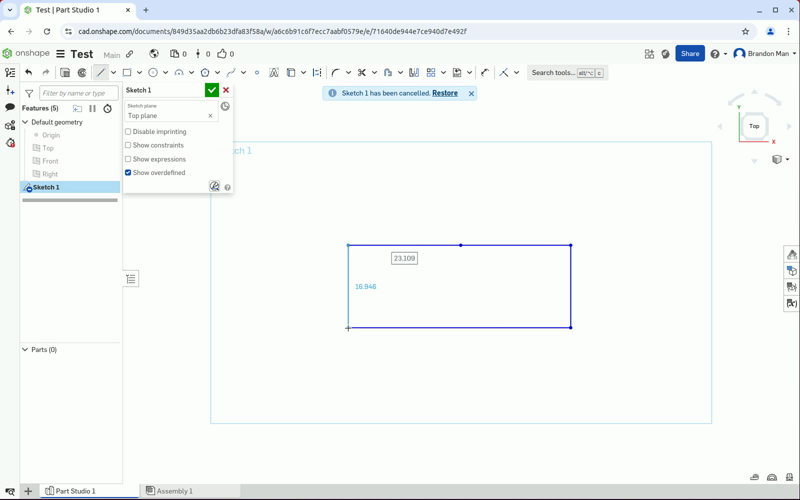
key(esc)
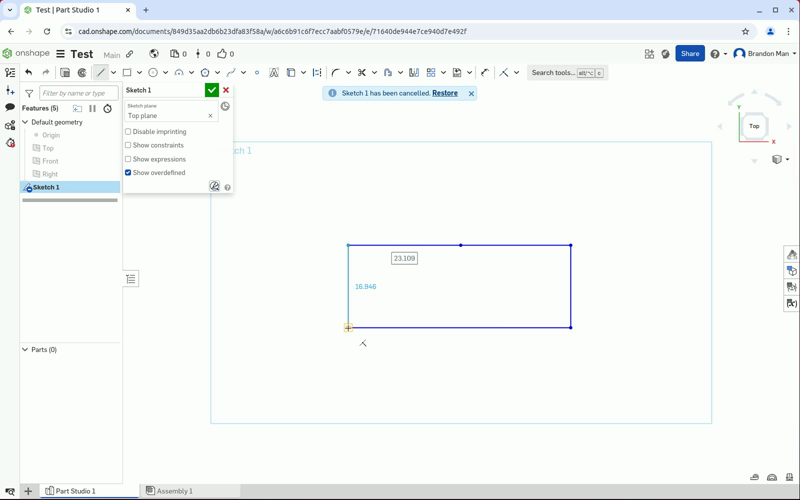
key(c)
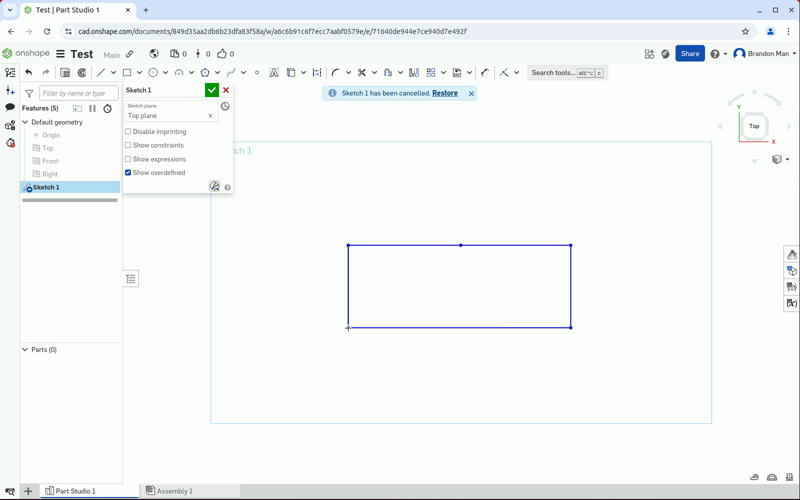
key_down(shift)
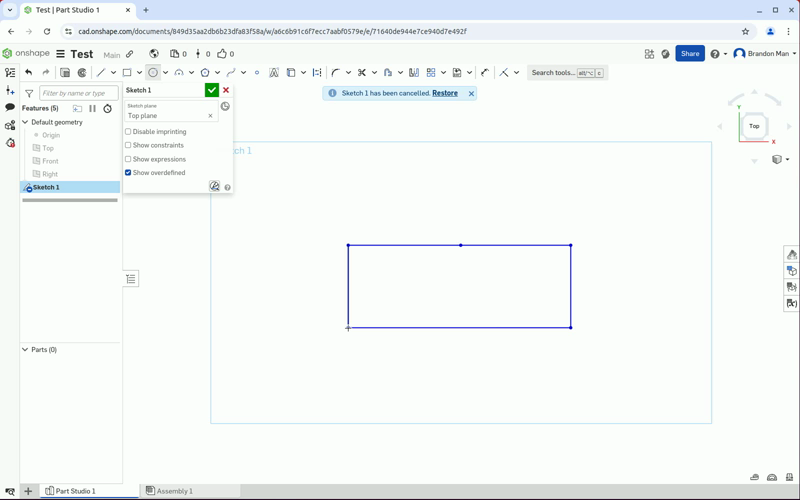
mouse_move(385, 282)
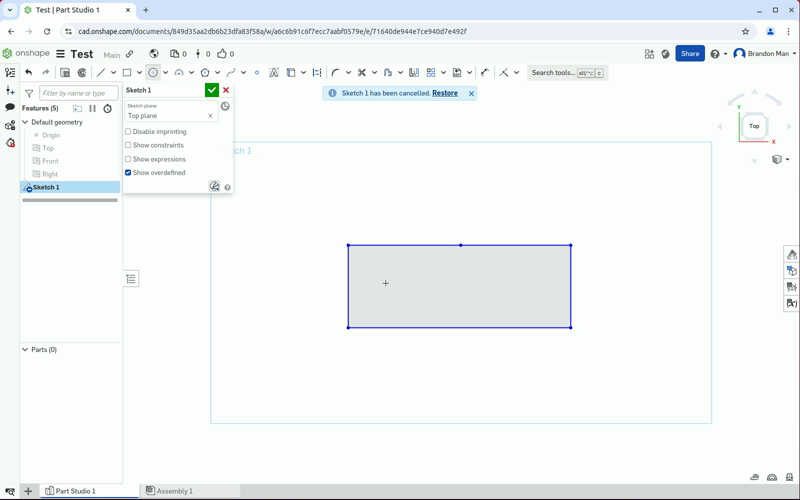
click(385, 282)
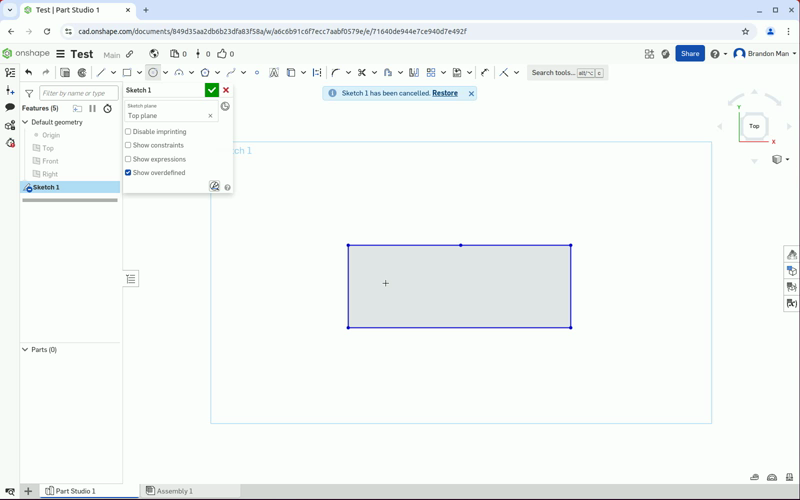
key_up(shift)
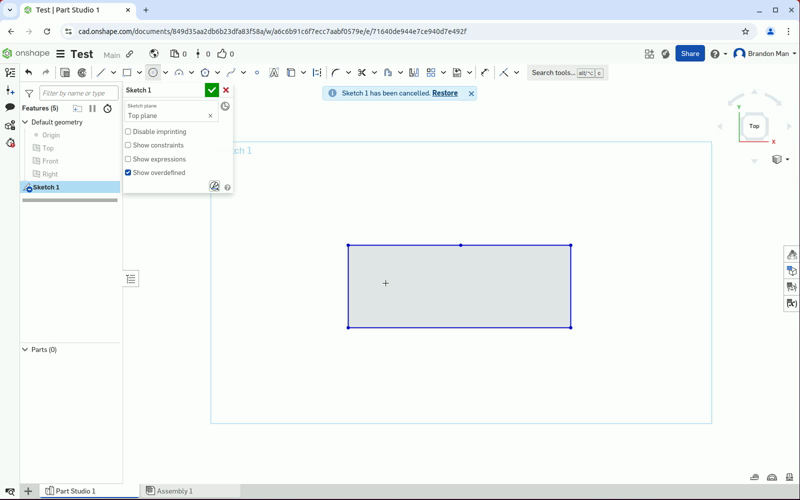
mouse_move(416, 282)
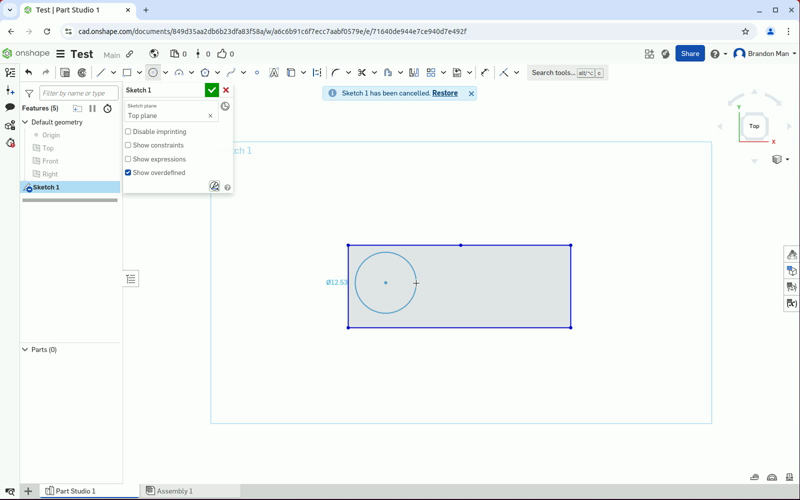
click(416, 282)
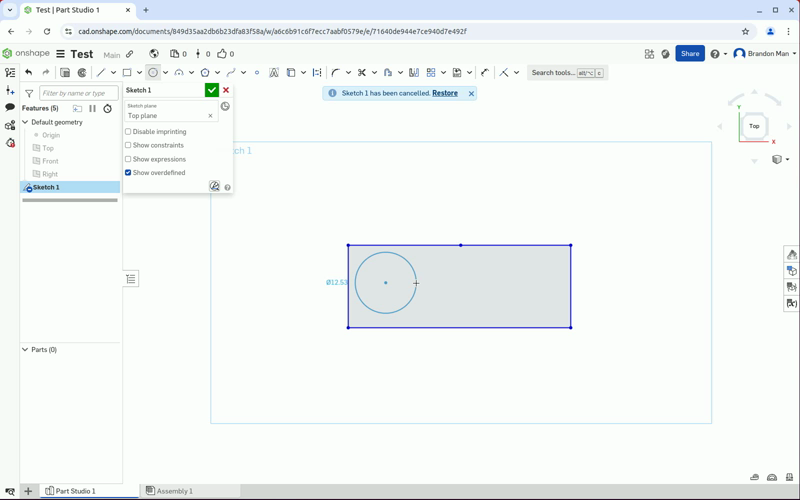
key(esc)
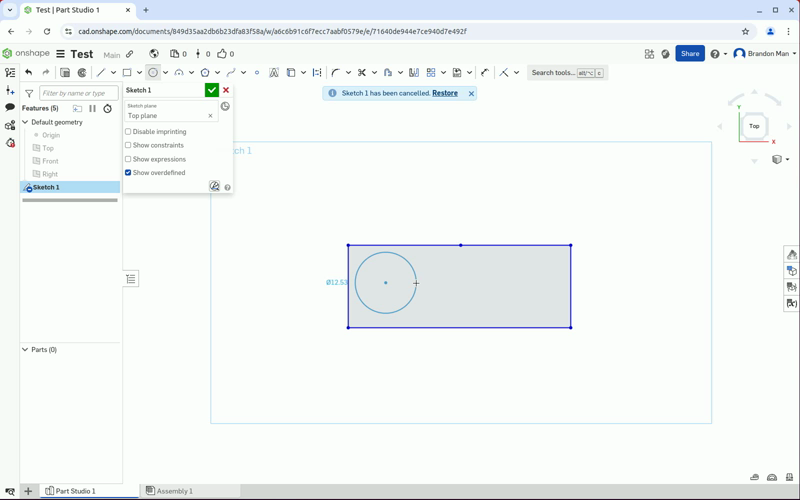
key(c)
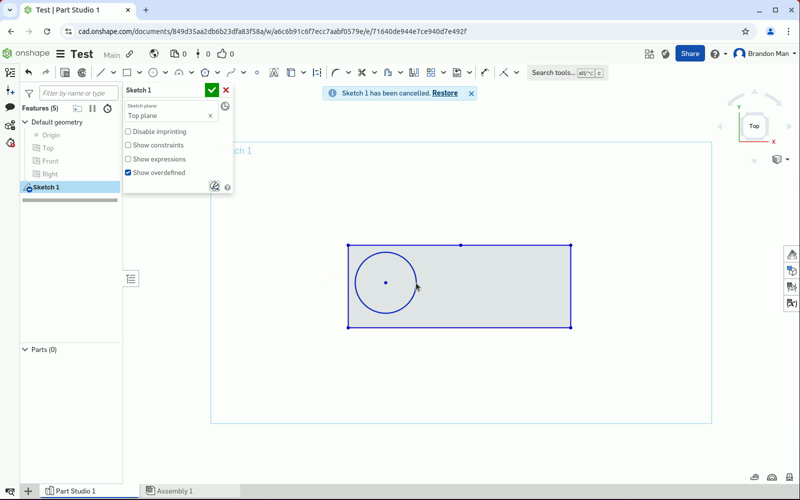
key_down(shift)
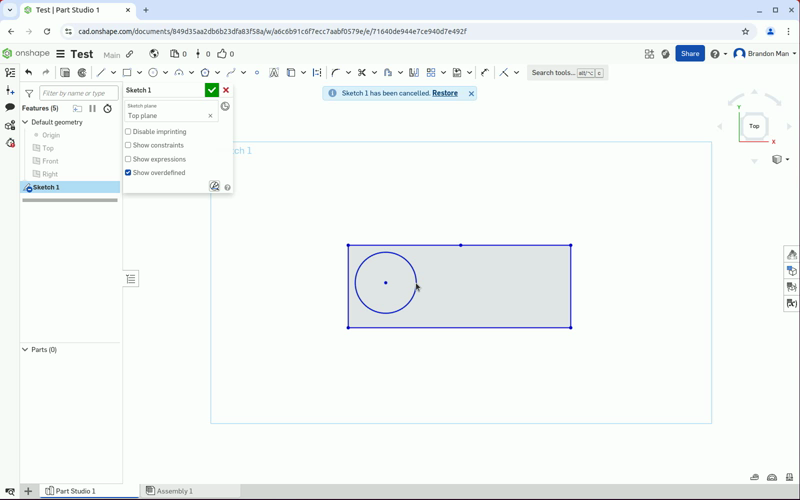
mouse_move(460, 282)
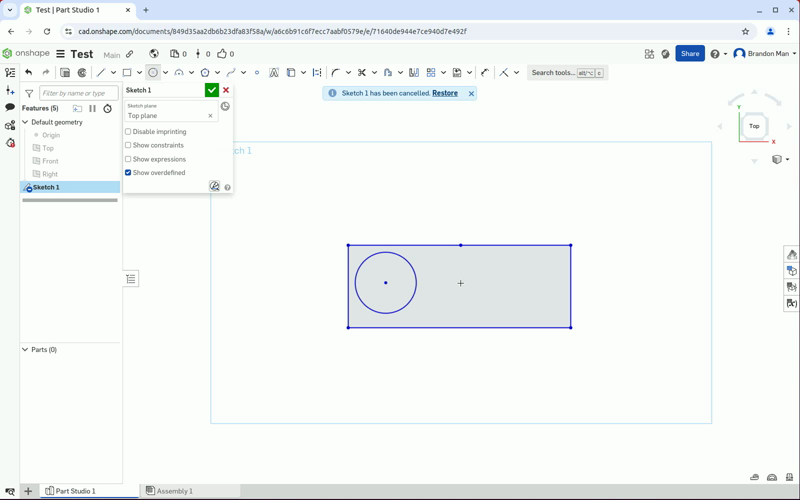
click(460, 282)
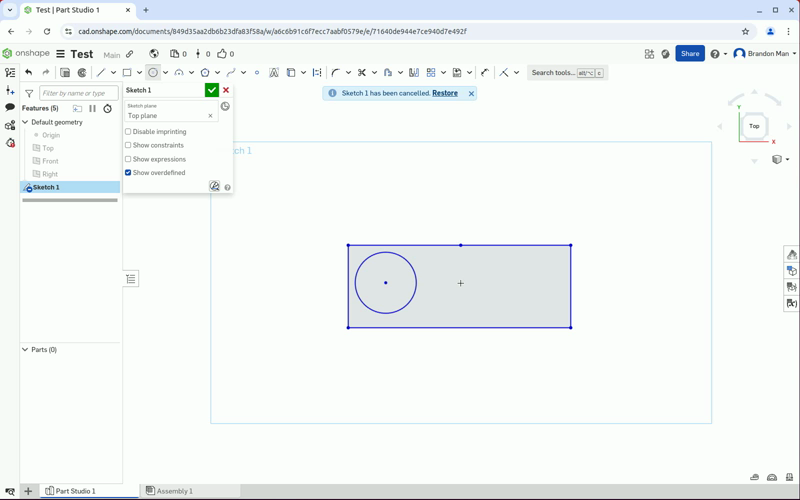
key_up(shift)
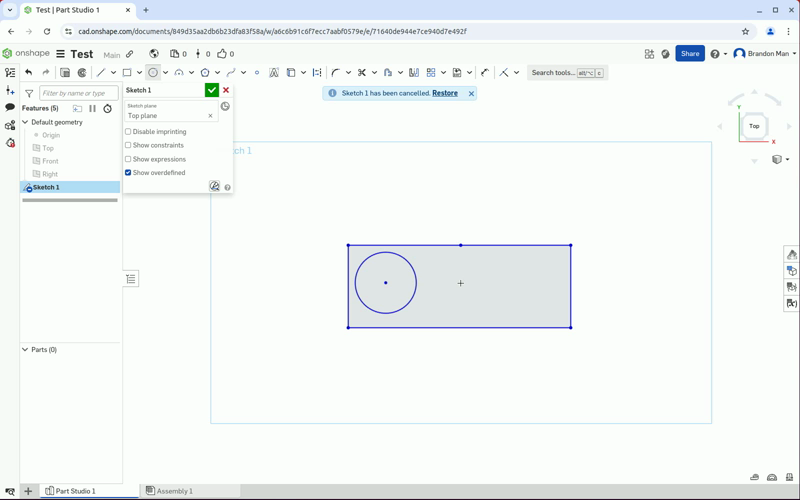
mouse_move(491, 282)
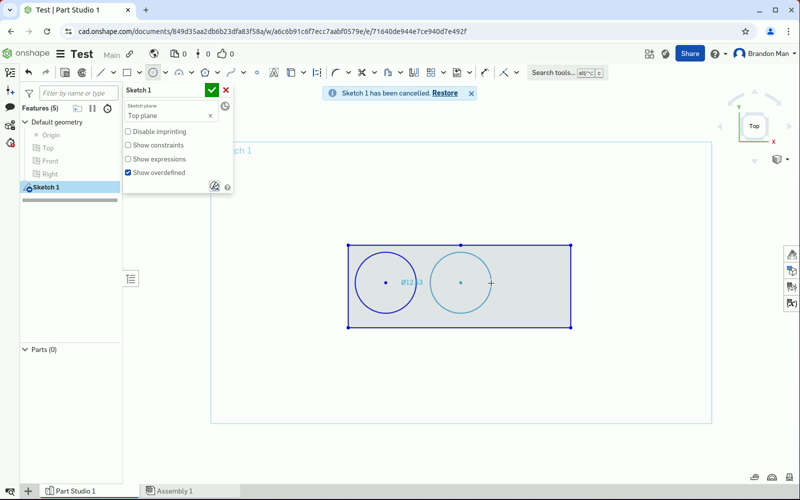
click(491, 282)
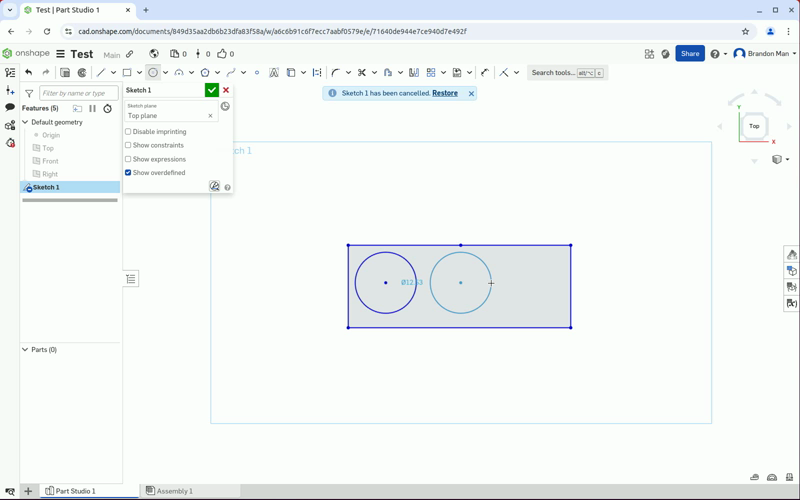
key(esc)
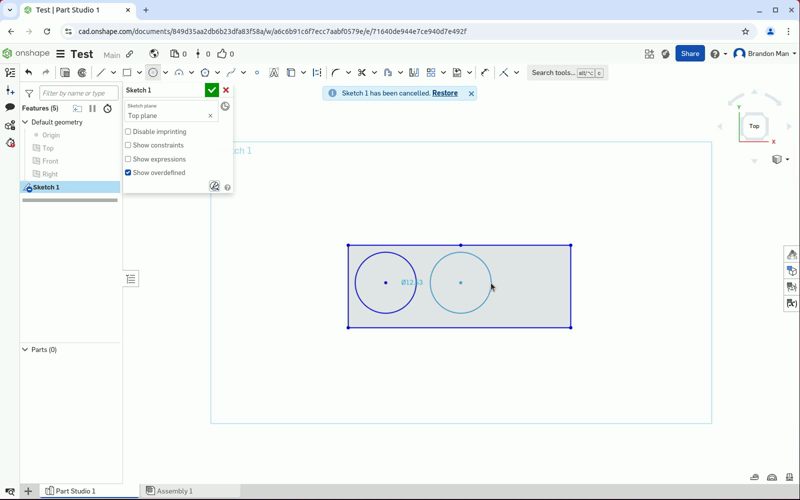
key(c)
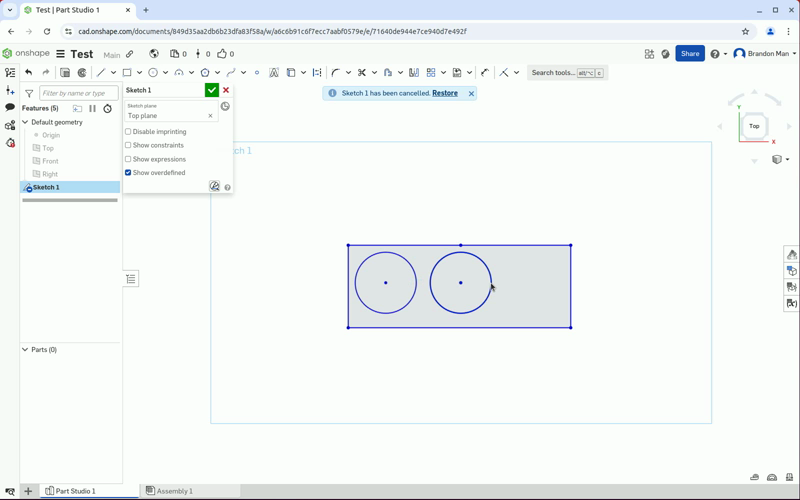
key_down(shift)
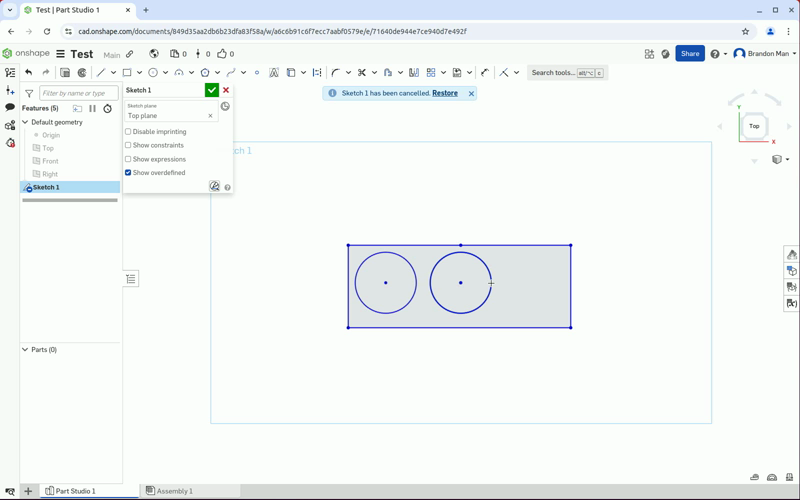
mouse_move(535, 282)
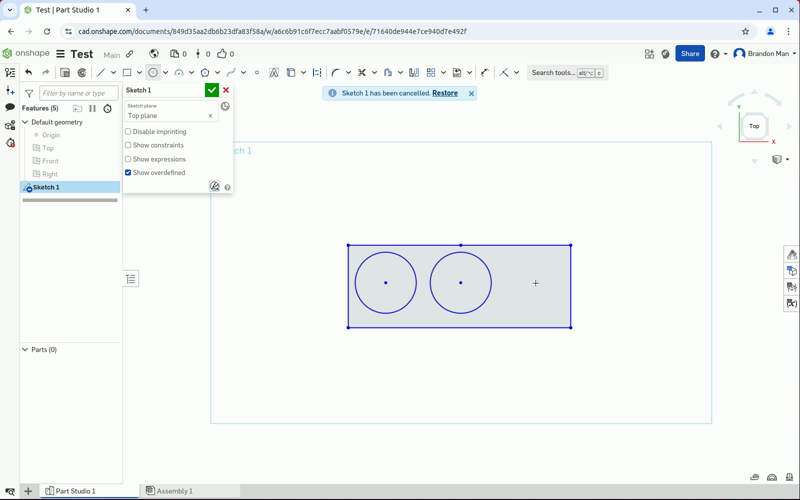
click(535, 282)
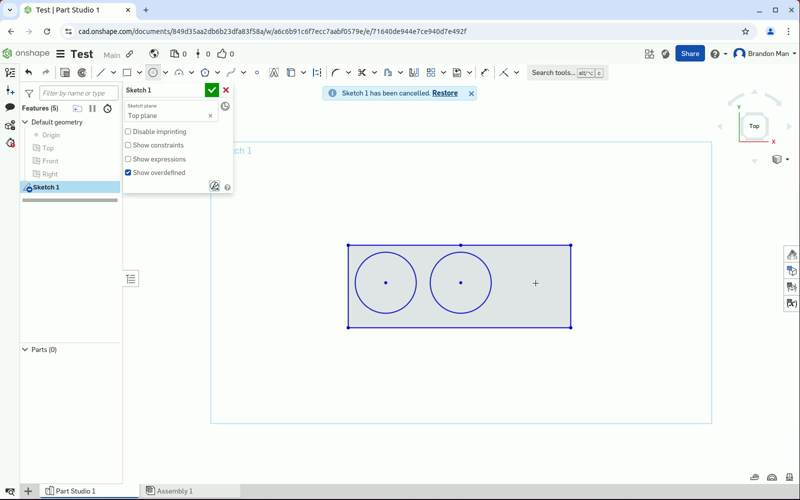
key_up(shift)
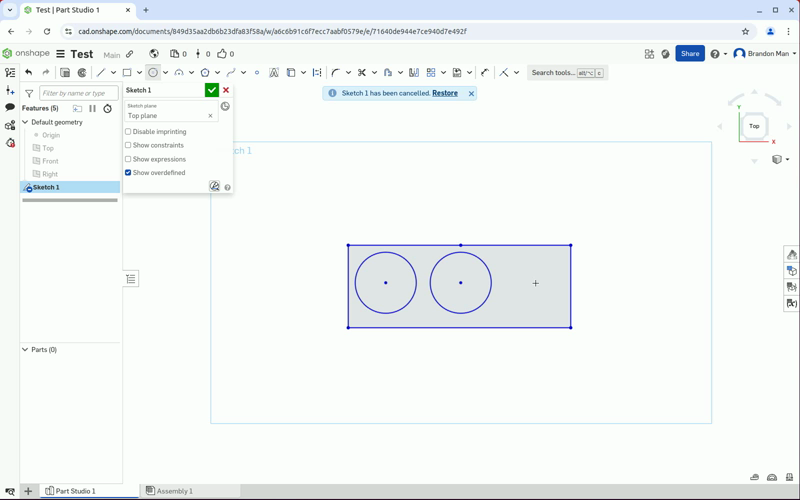
mouse_move(566, 282)
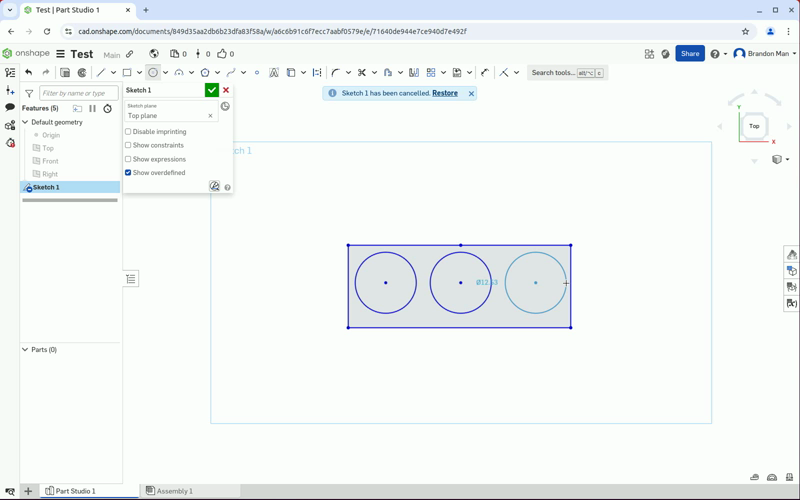
click(566, 282)
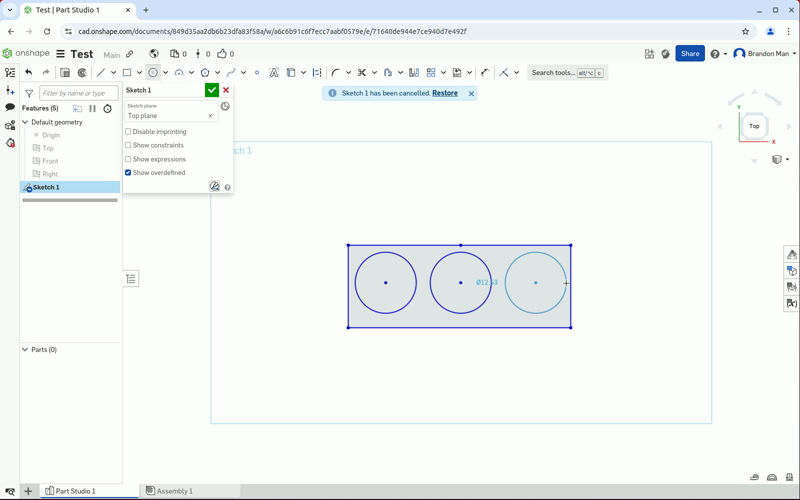
key(esc)
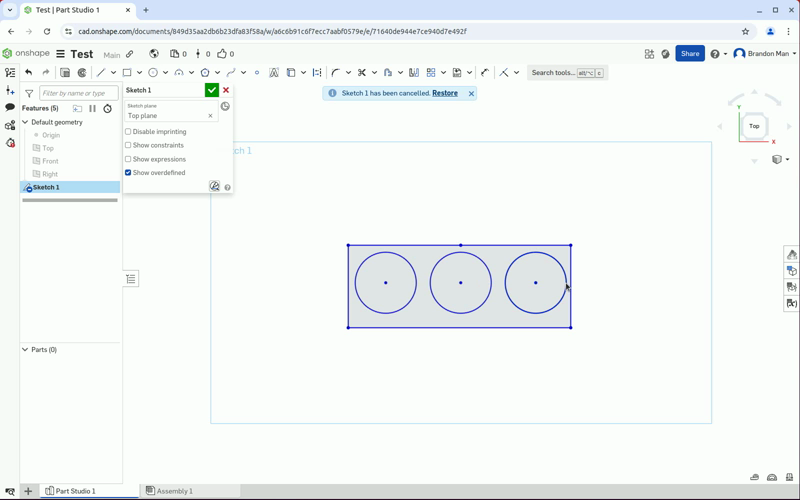
mouse_move(357, 252)
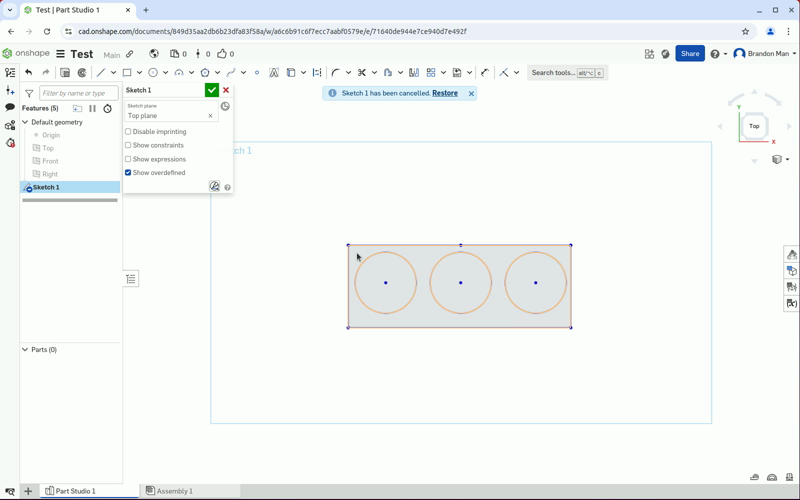
click(357, 252)
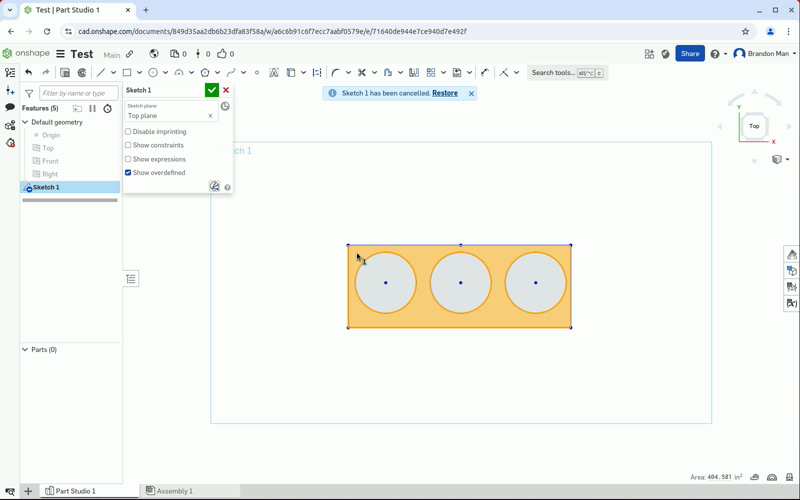
mouse_move(73, 352)
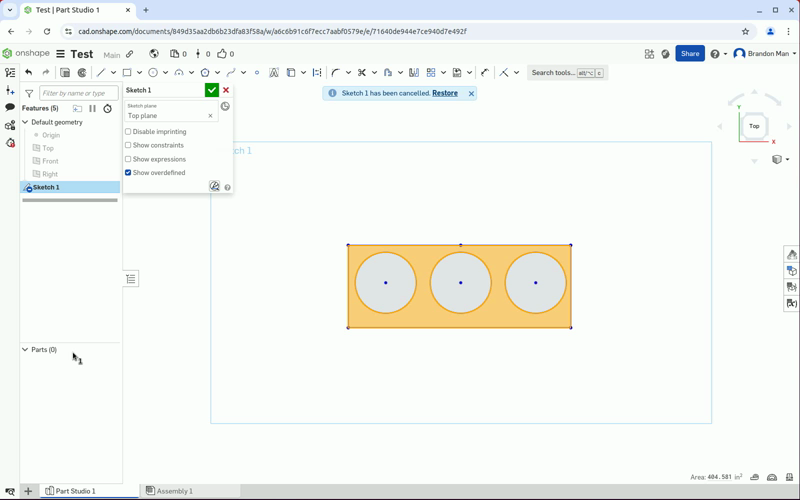
key(shift+y)
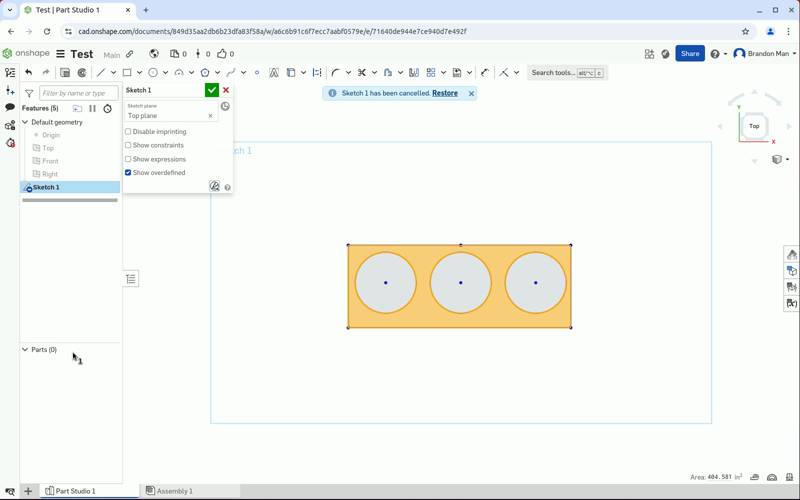
key(shift+e)
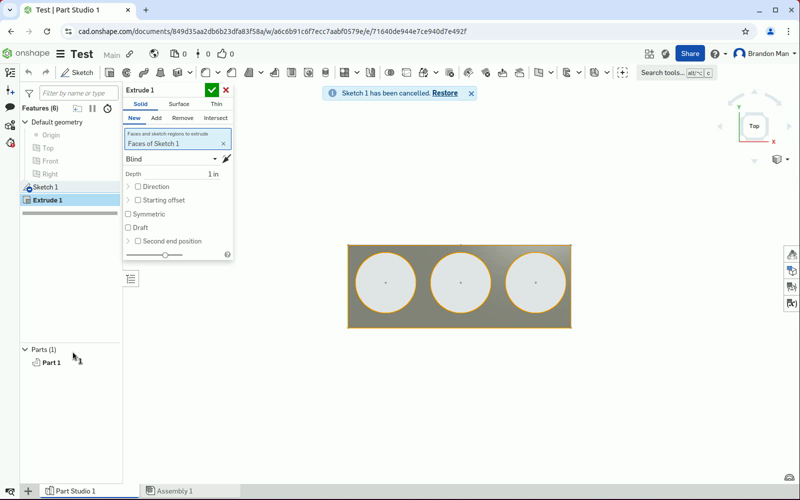
mouse_move(143, 106)
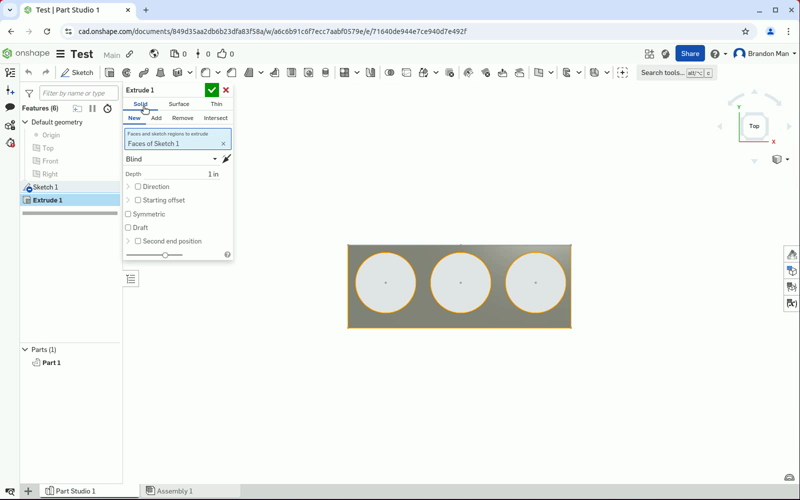
click(143, 106)
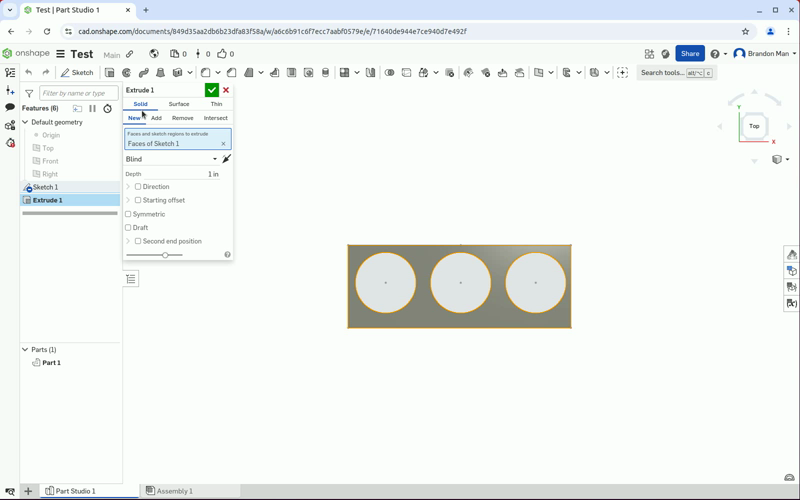
mouse_move(137, 120)
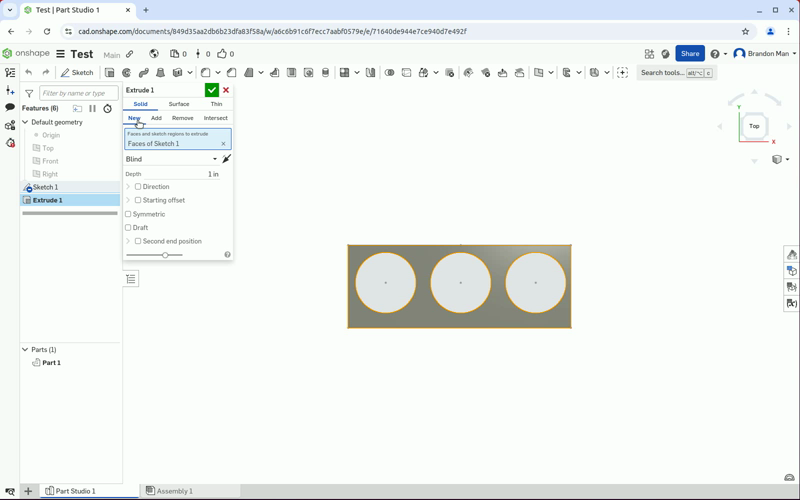
click(137, 120)
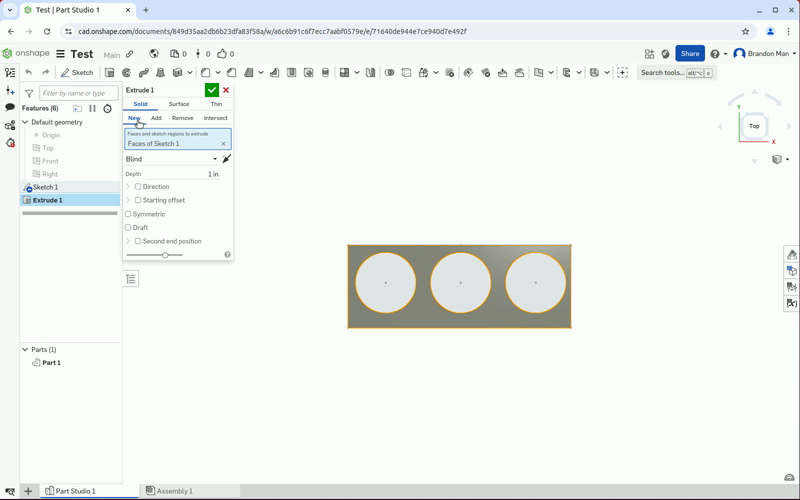
key(tab, 4)
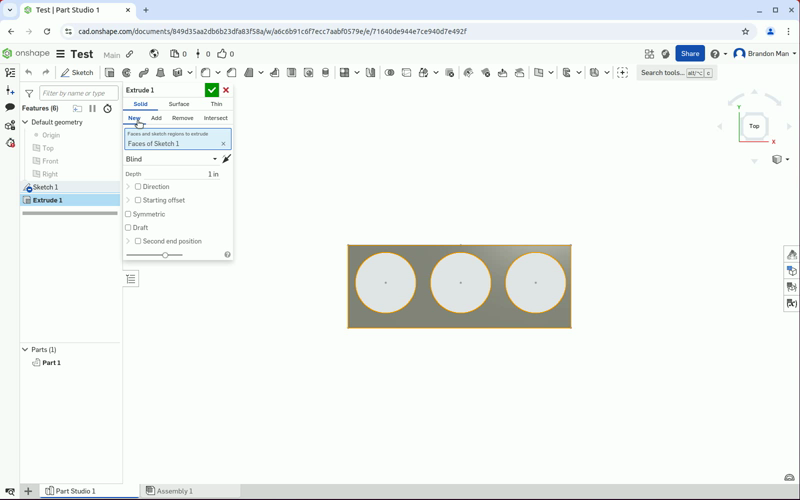
text(1.444)
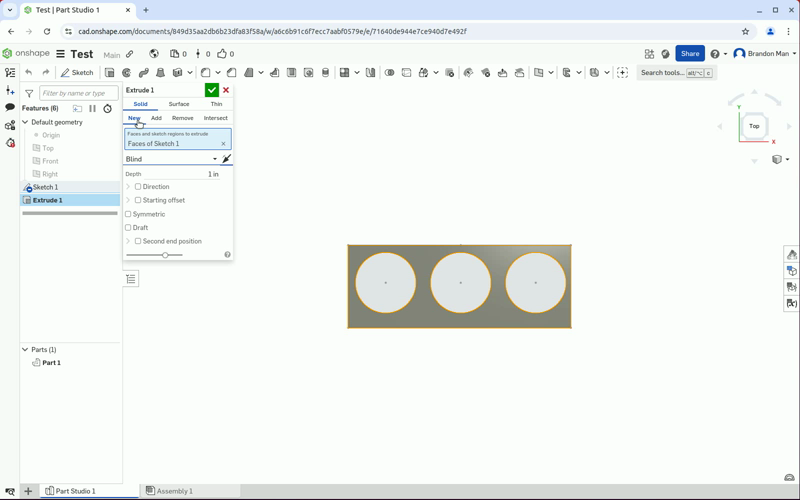
key(enter)
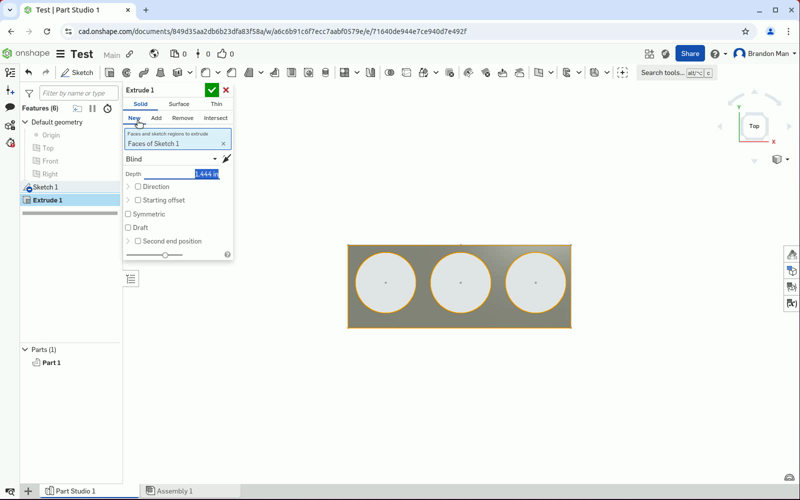
key(shift+h)
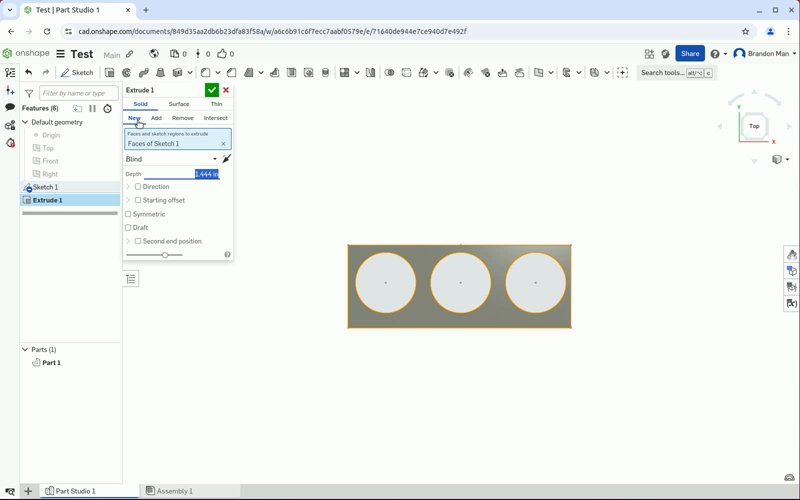
key(shift+h)
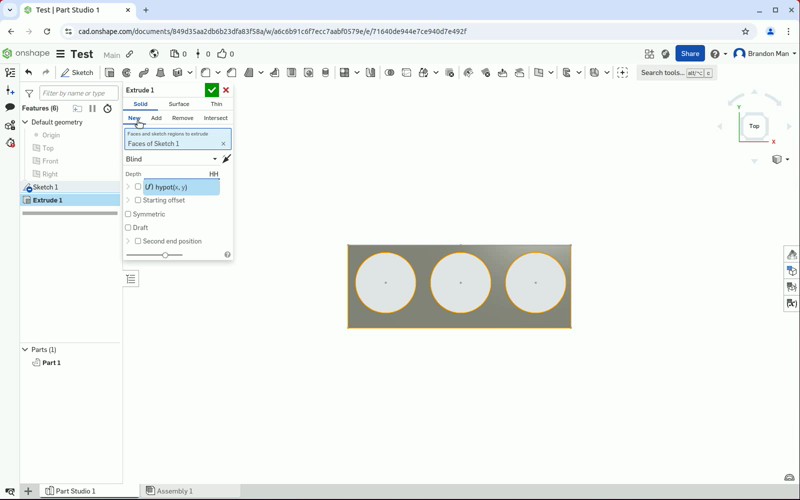
mouse_move(73, 189)
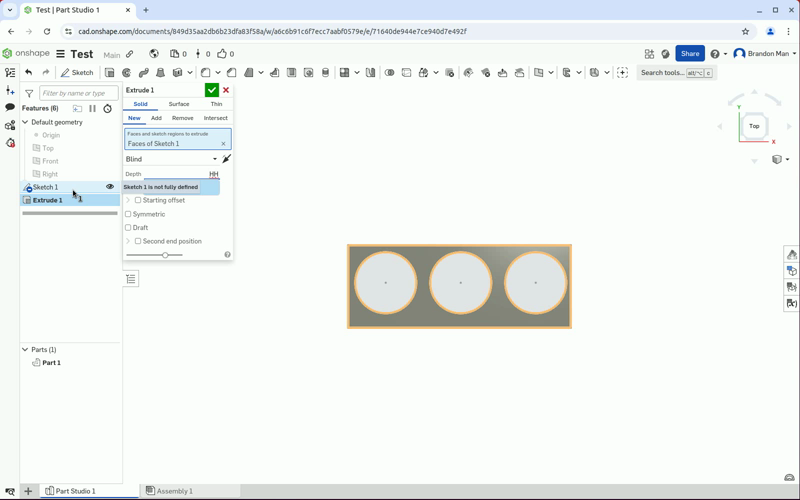
click(73, 189)
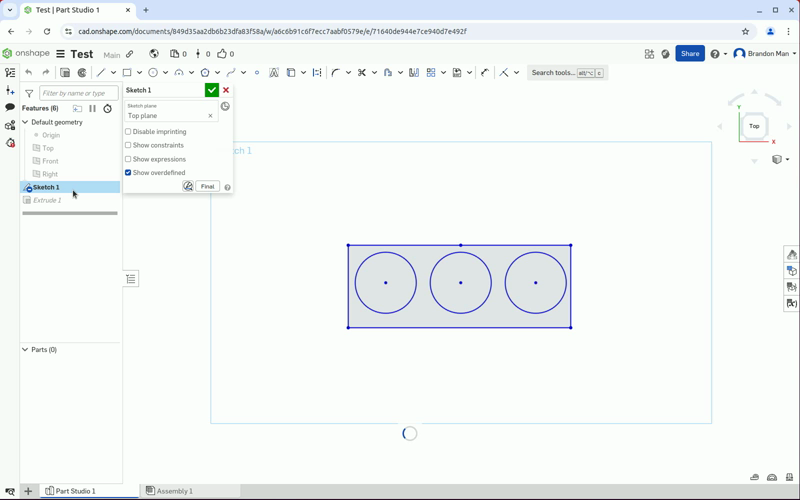
mouse_move(229, 92)
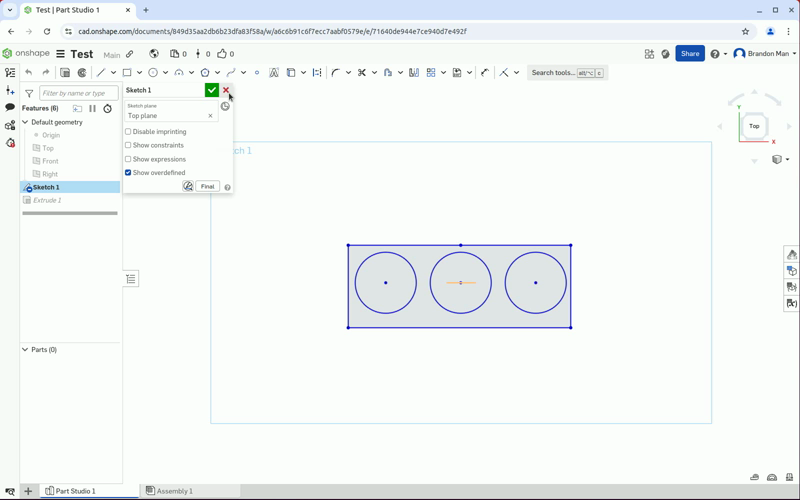
click(229, 92)
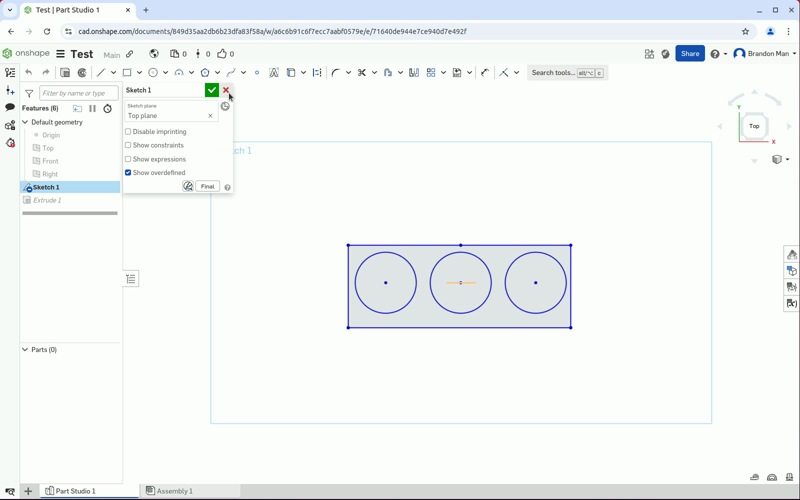
key(shift+s)
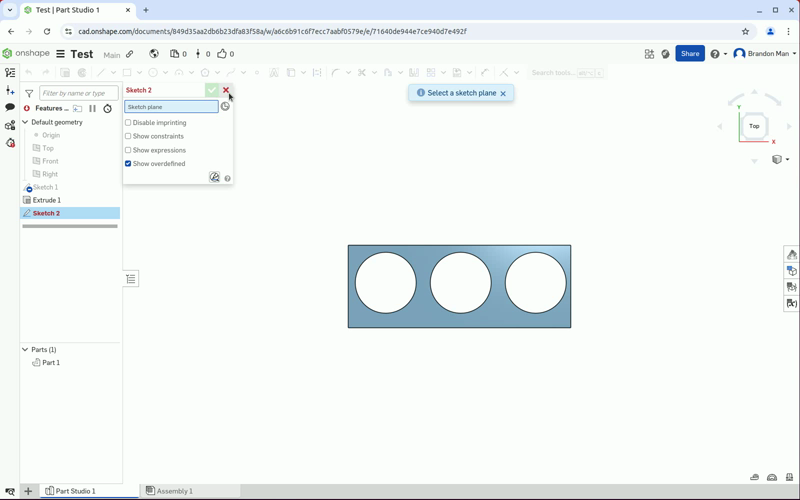
mouse_move(73, 150)
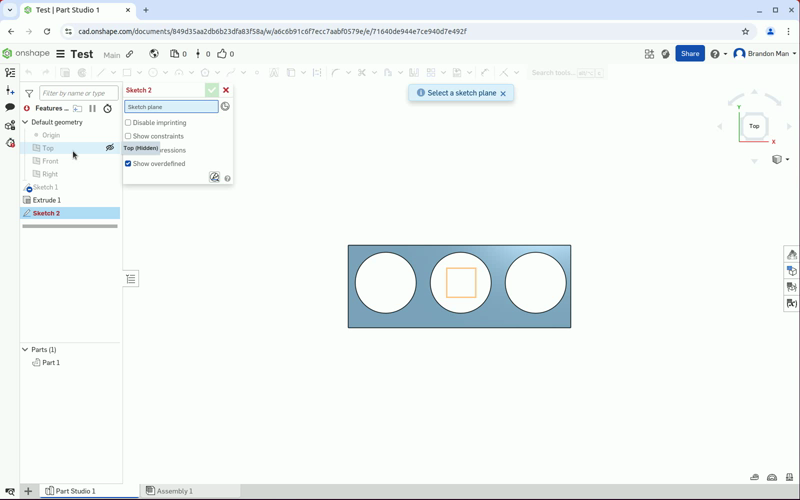
click(73, 150)
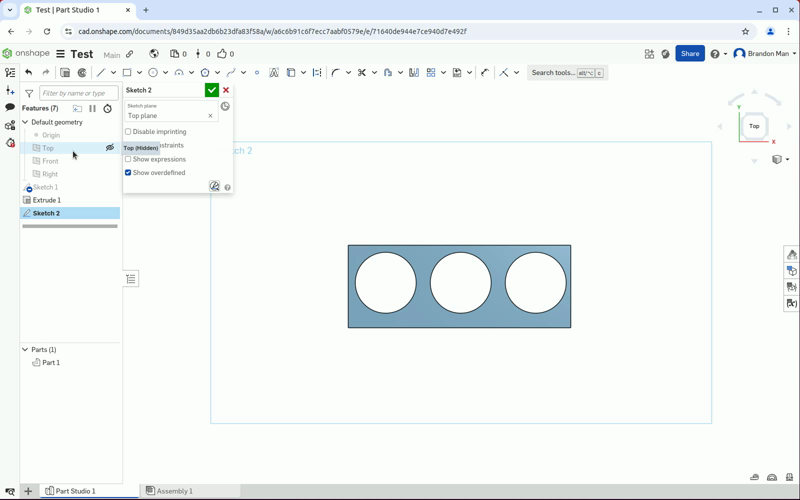
mouse_move(73, 352)
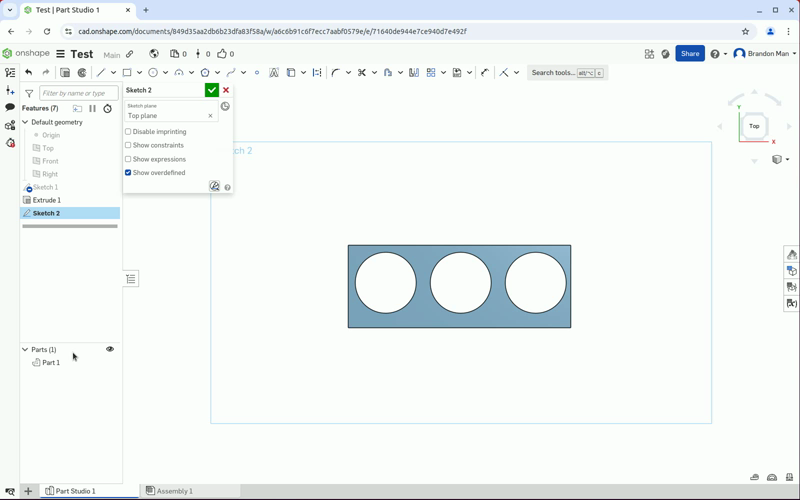
key(y)
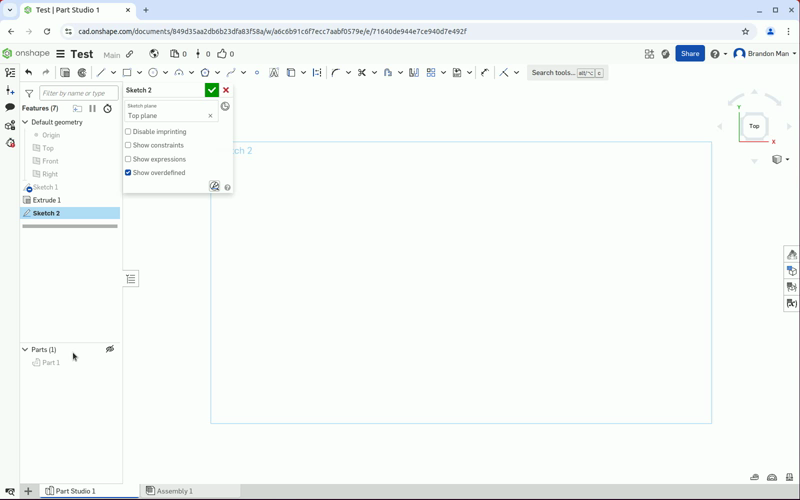
key(l)
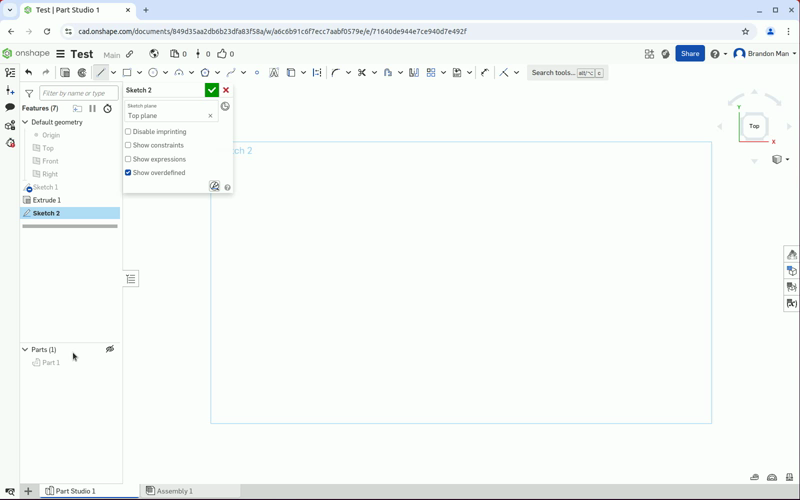
key_down(shift)
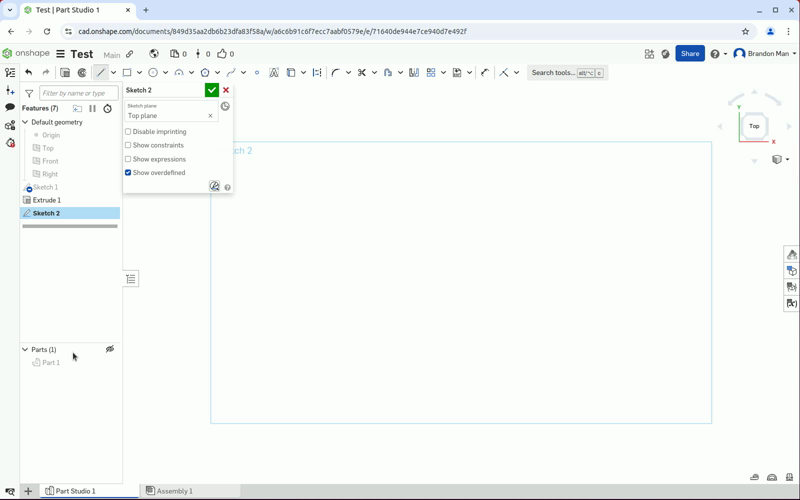
mouse_move(348, 245)
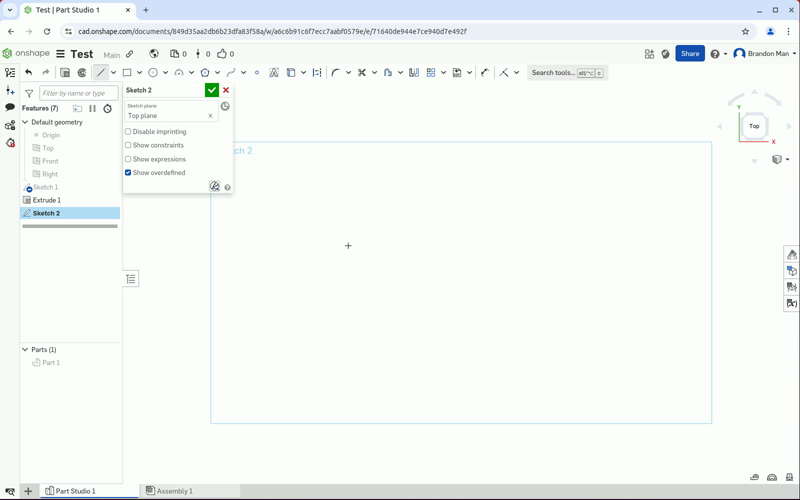
click(348, 245)
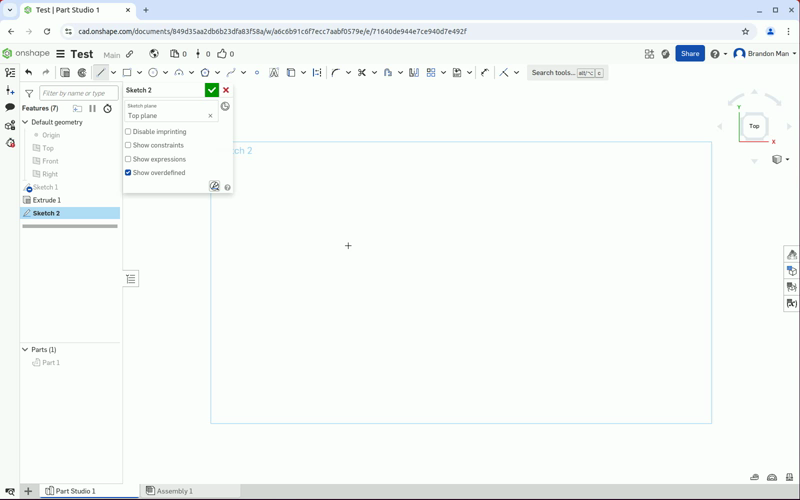
key_up(shift)
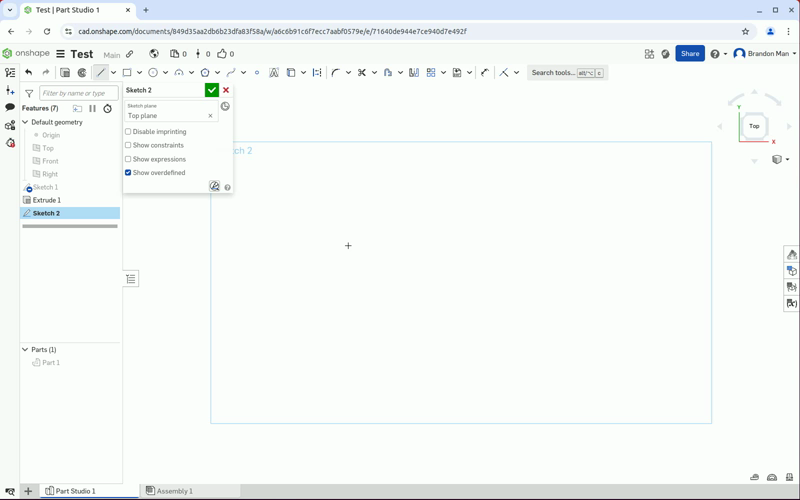
key_down(shift)
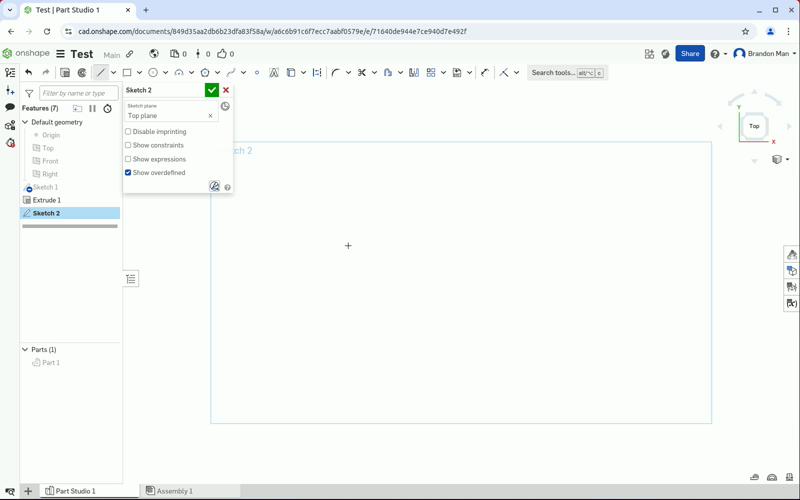
mouse_move(460, 245)
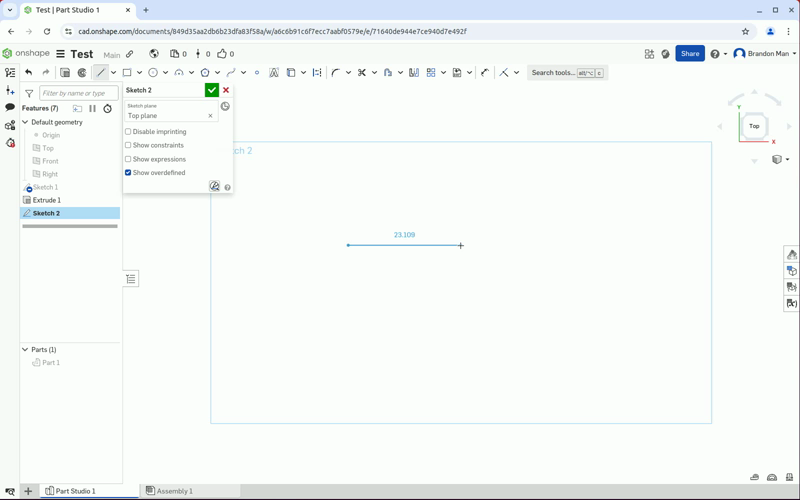
click(460, 245)
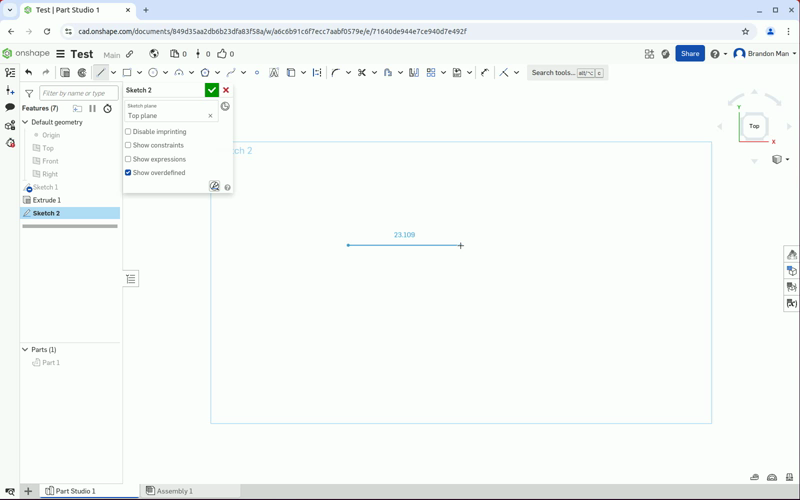
key_up(shift)
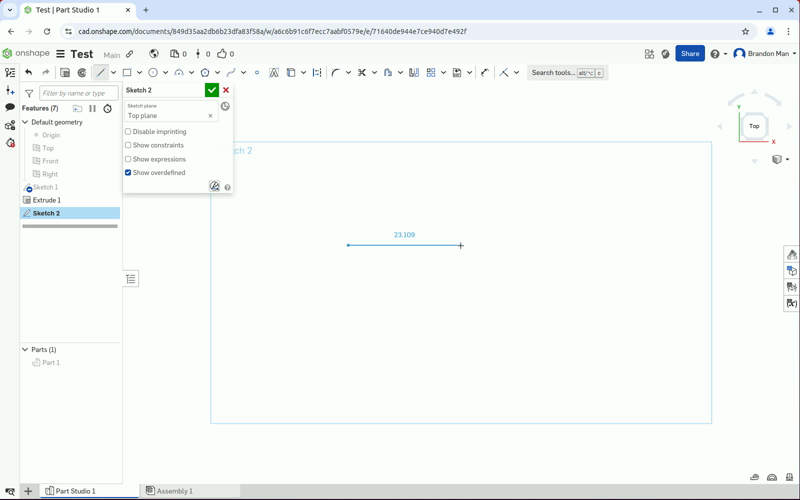
key_down(shift)
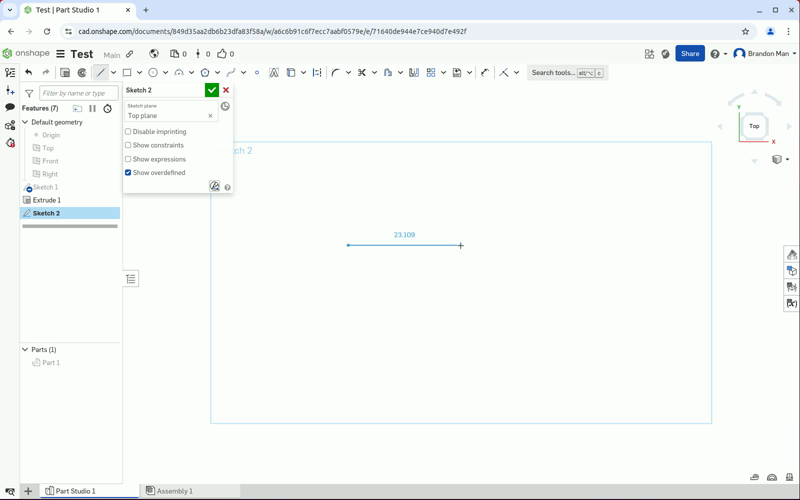
mouse_move(570, 245)
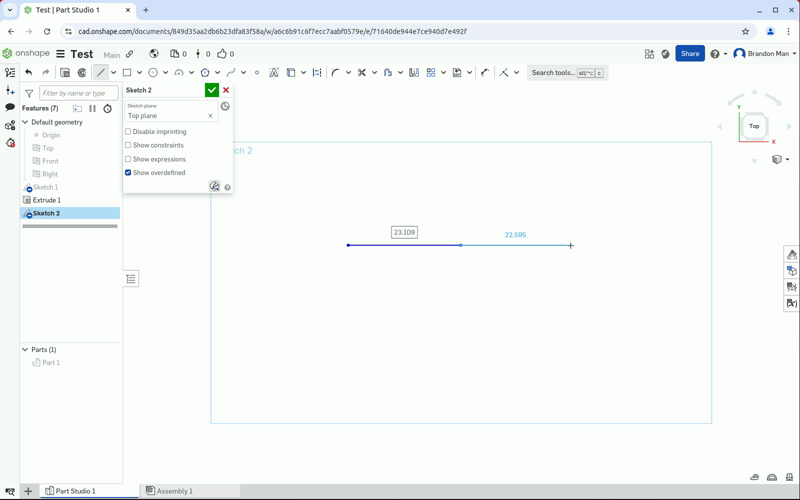
click(570, 245)
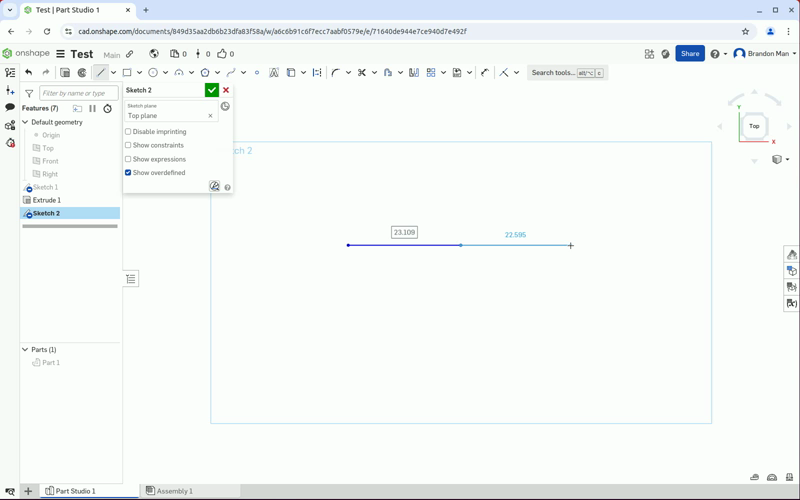
key_up(shift)
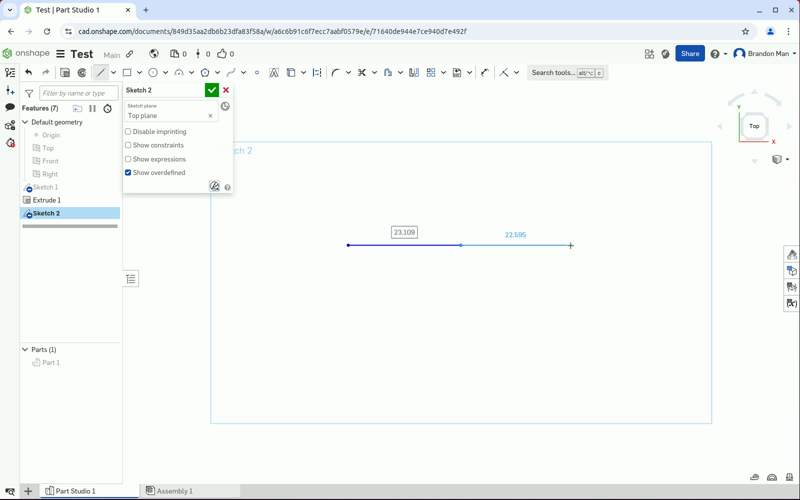
key_down(shift)
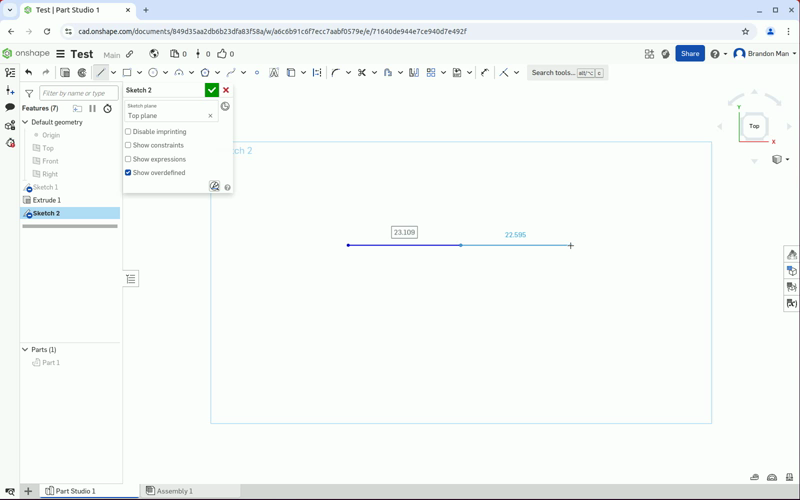
mouse_move(570, 170)
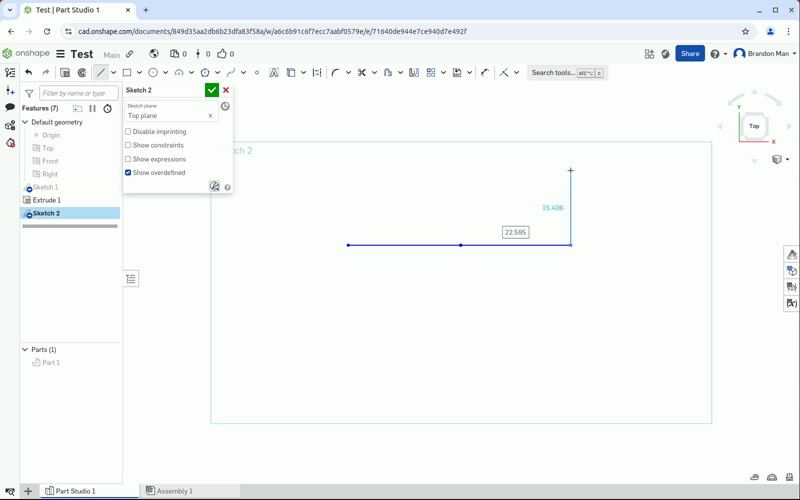
click(570, 170)
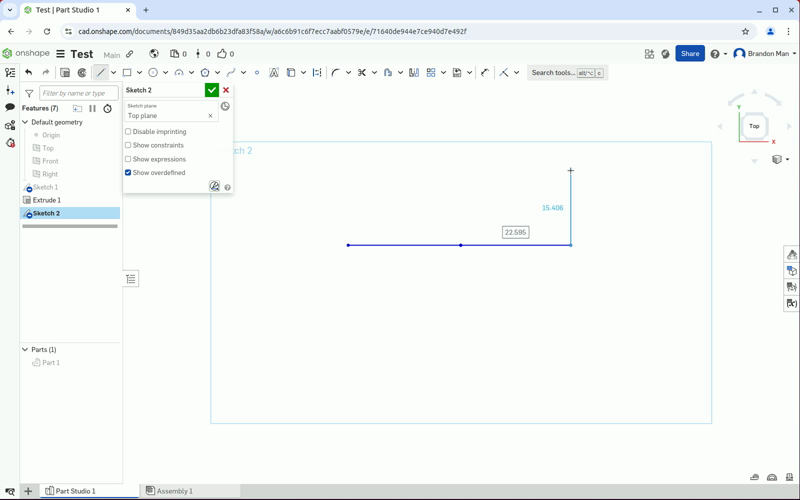
key_up(shift)
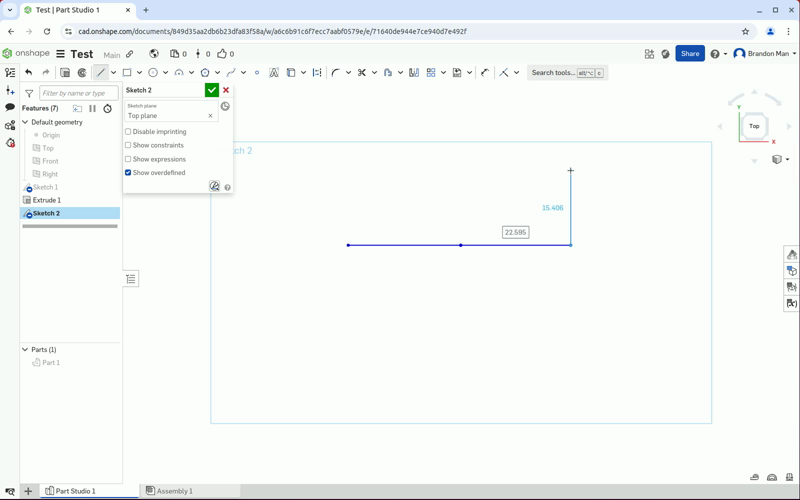
key_down(shift)
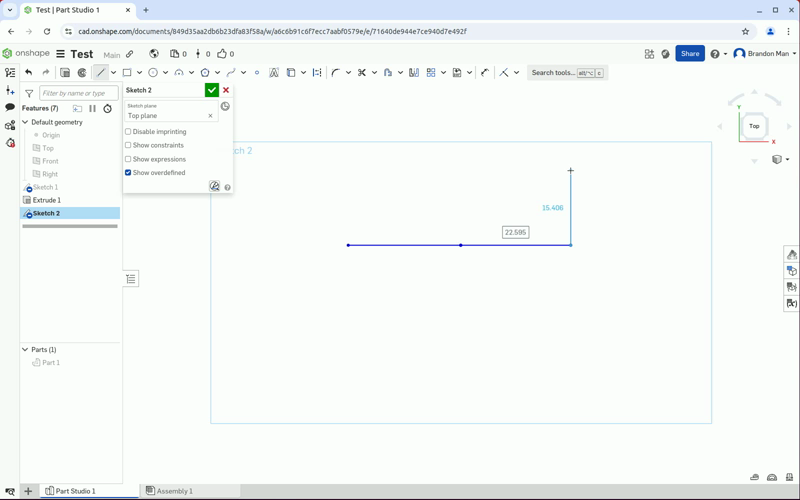
mouse_move(348, 170)
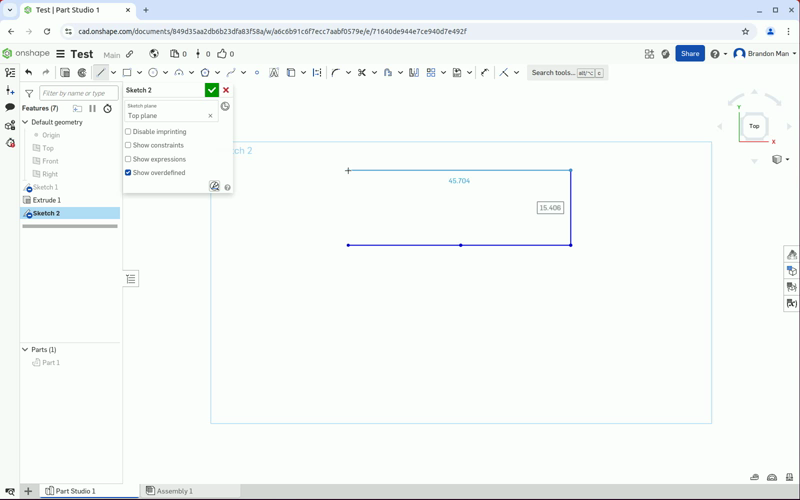
click(348, 170)
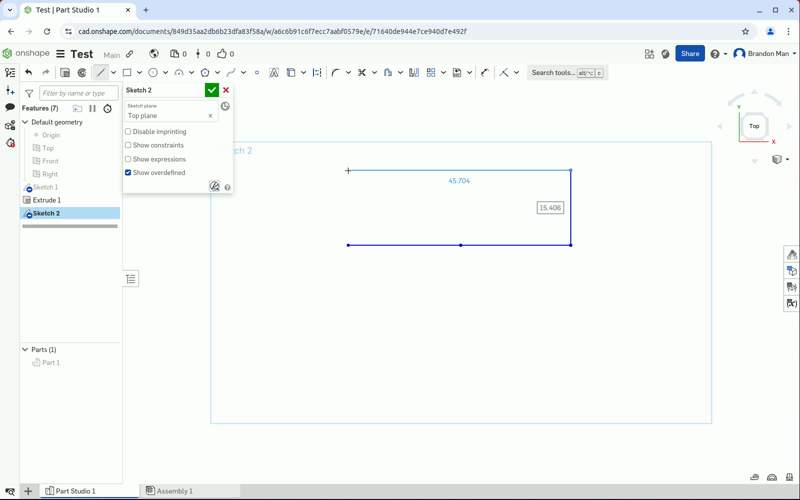
key_up(shift)
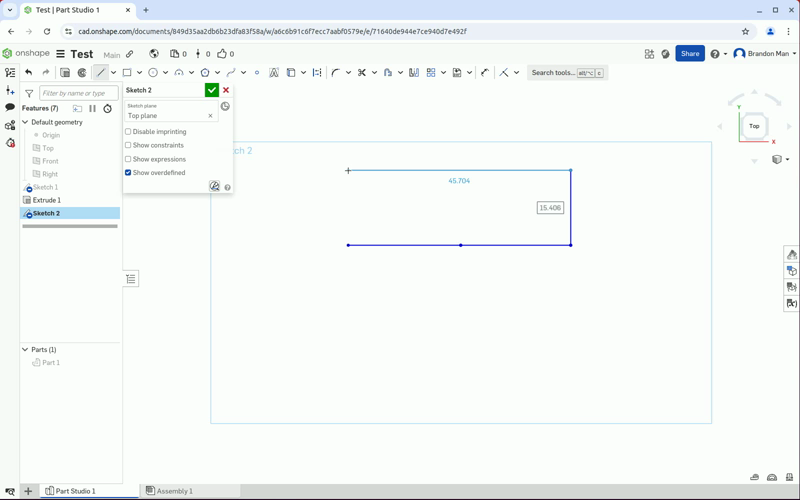
key_down(shift)
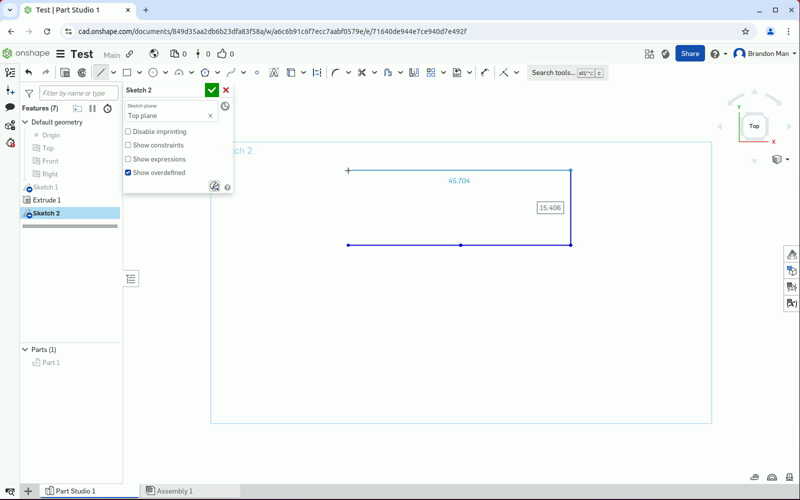
mouse_move(348, 245)
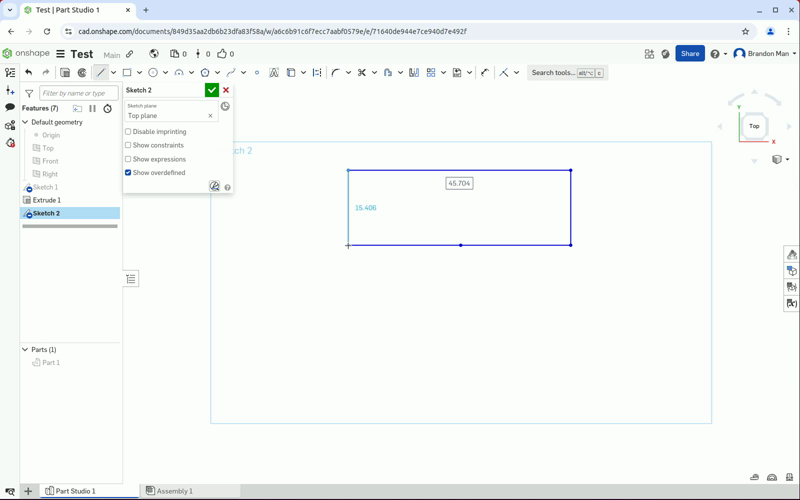
key_up(shift)
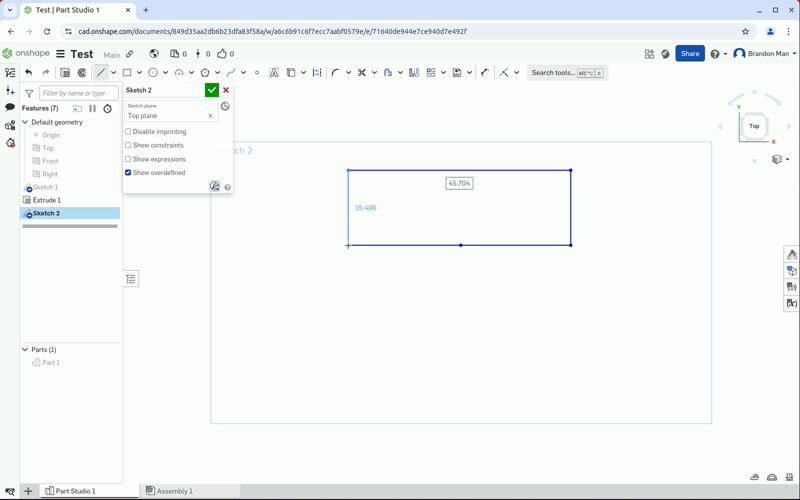
click(348, 245)
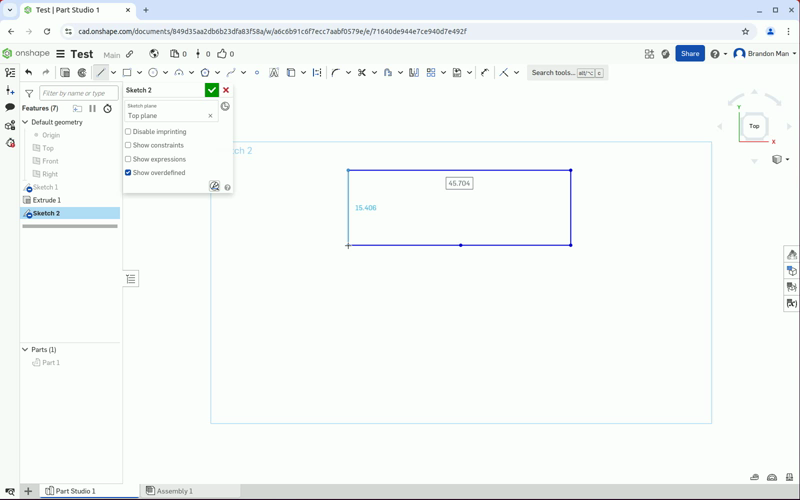
key(esc)
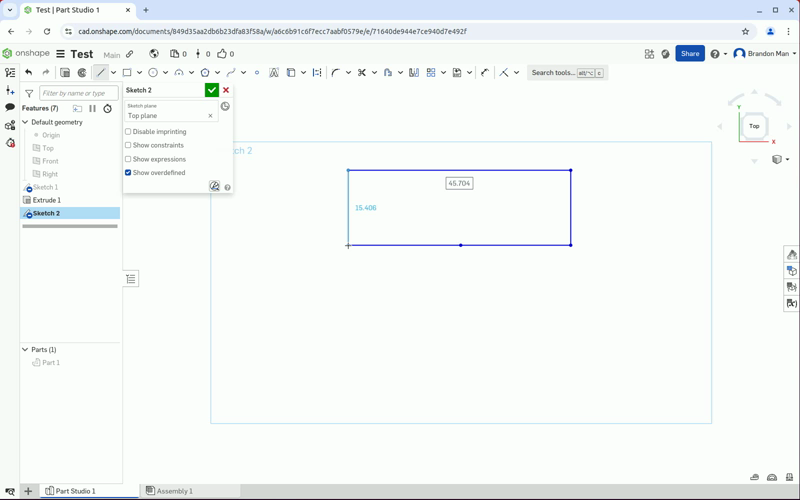
key(c)
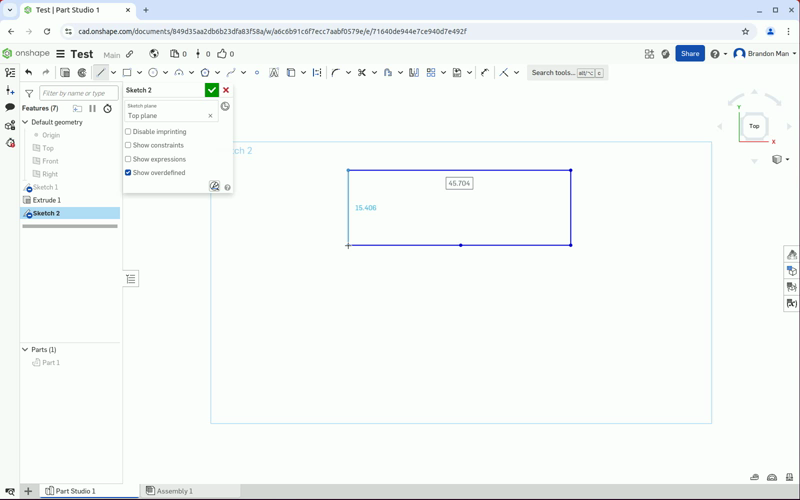
key_down(shift)
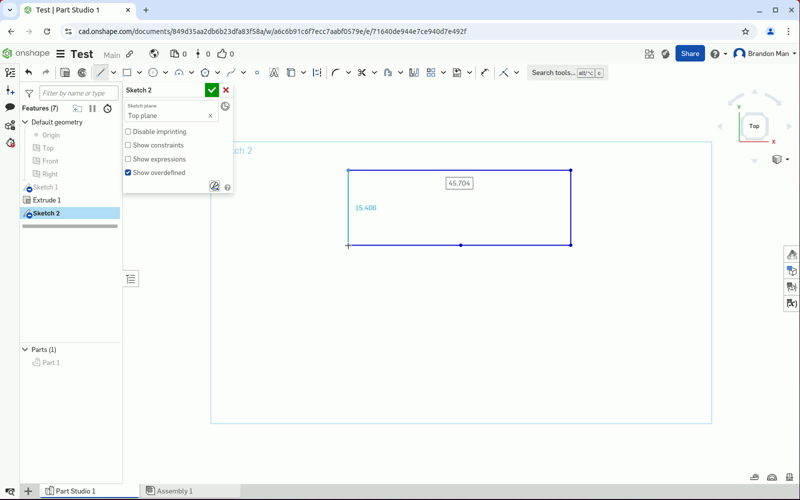
mouse_move(385, 207)
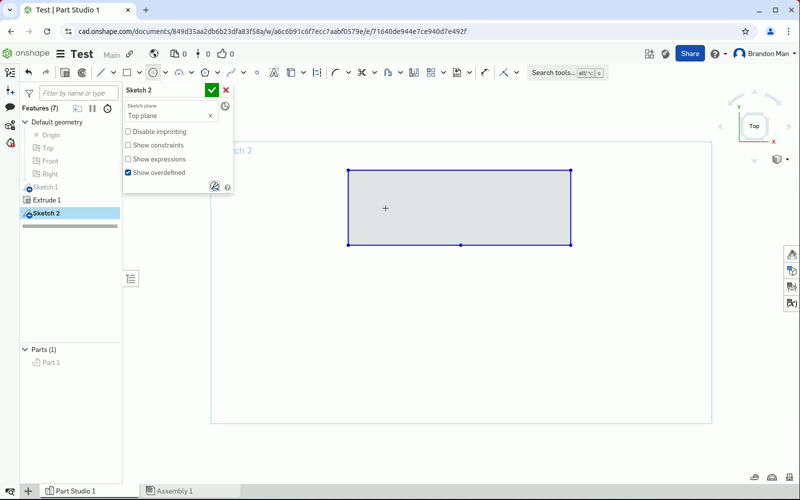
click(385, 207)
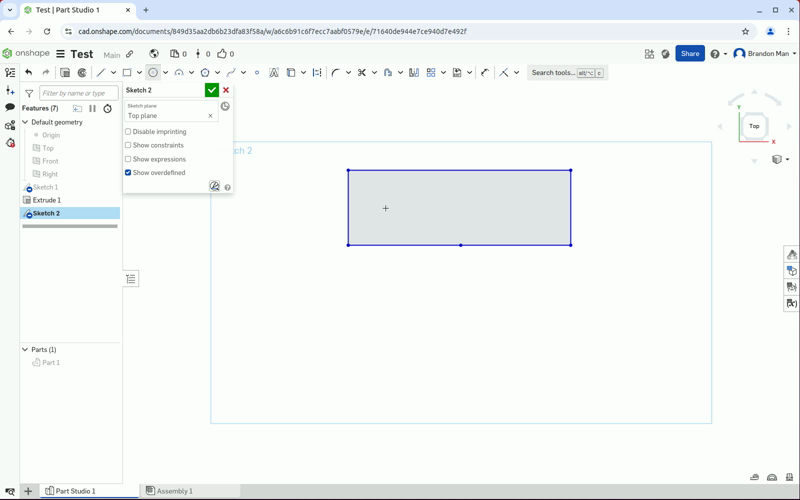
key_up(shift)
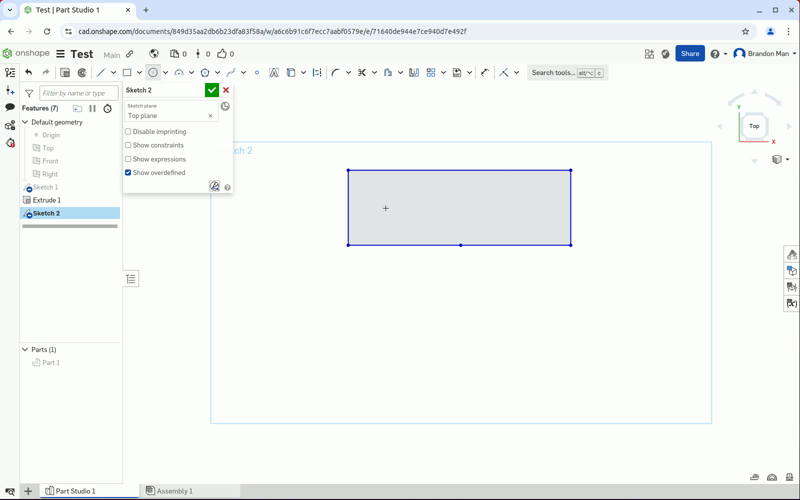
mouse_move(418, 207)
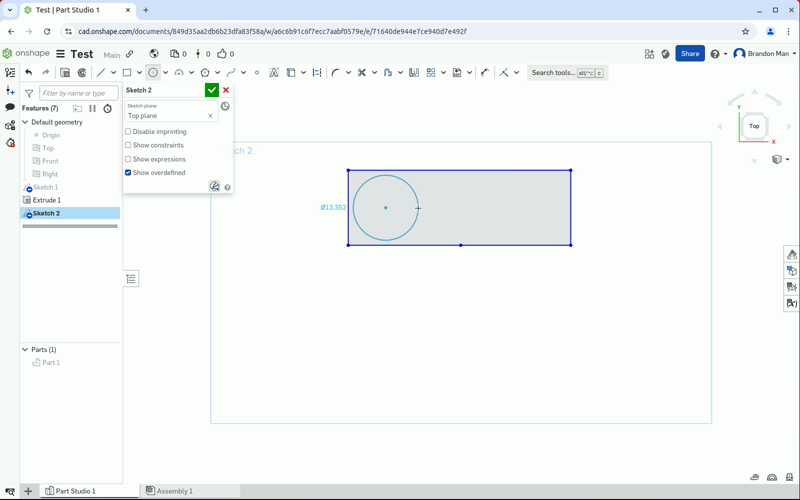
click(418, 207)
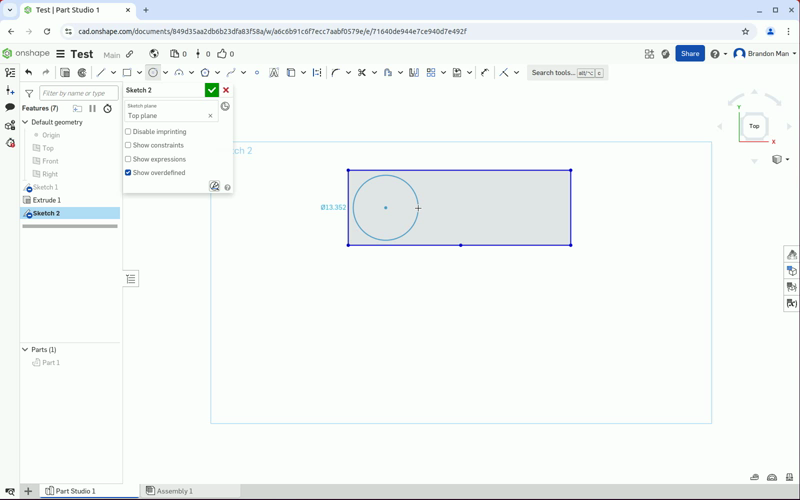
key(esc)
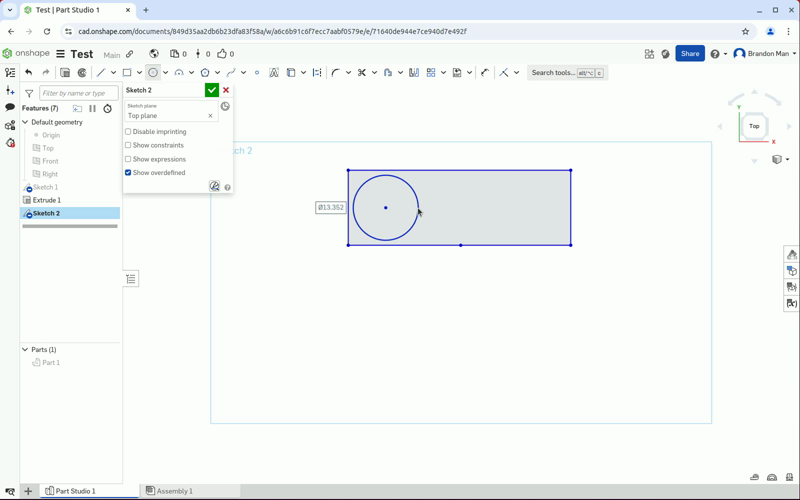
key(c)
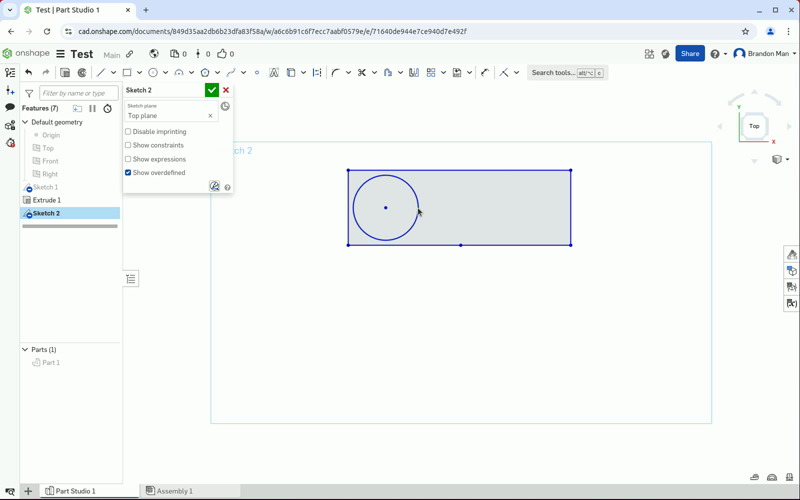
key_down(shift)
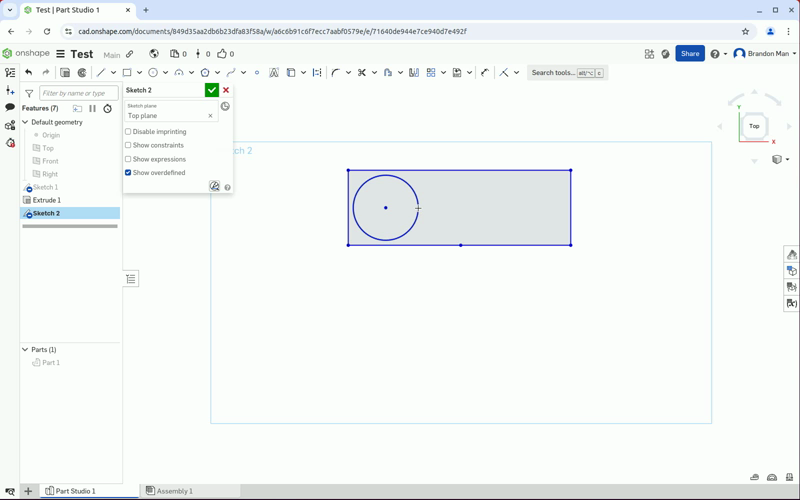
mouse_move(460, 207)
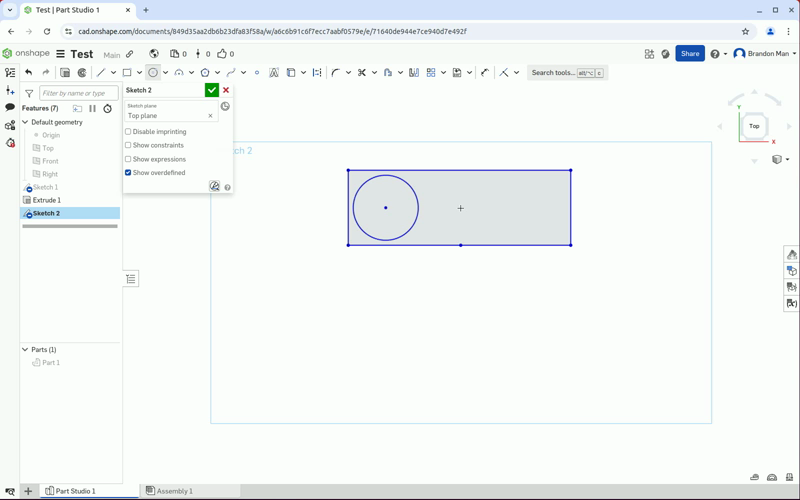
click(460, 207)
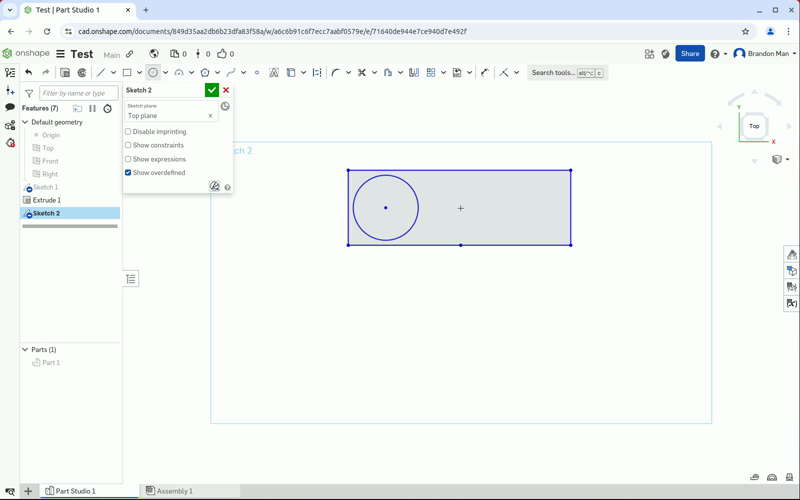
key_up(shift)
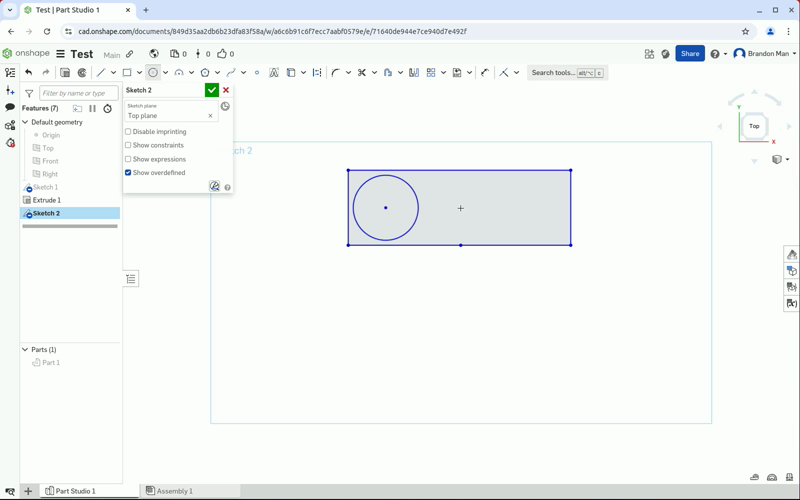
mouse_move(493, 207)
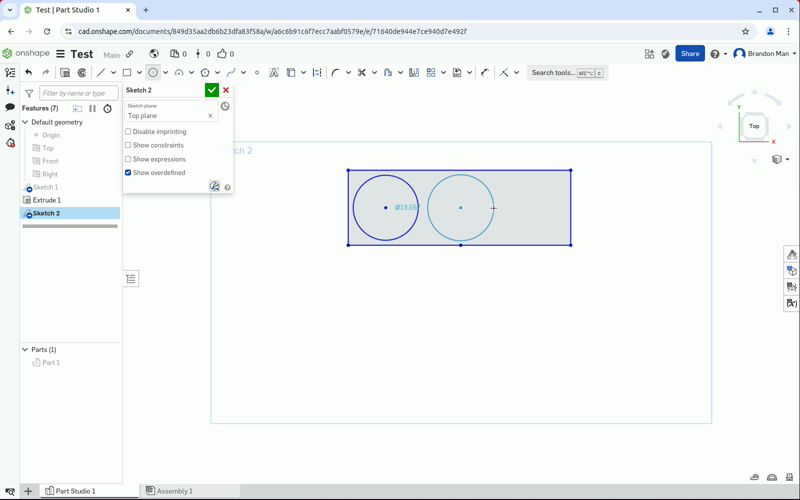
click(493, 207)
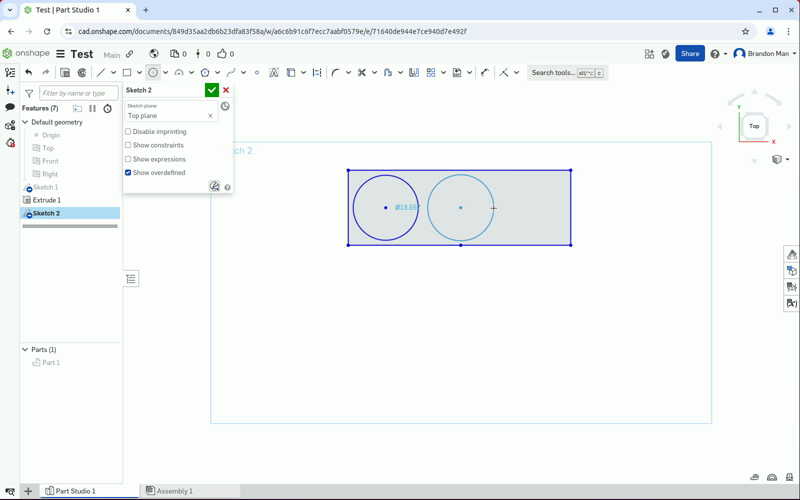
key(esc)
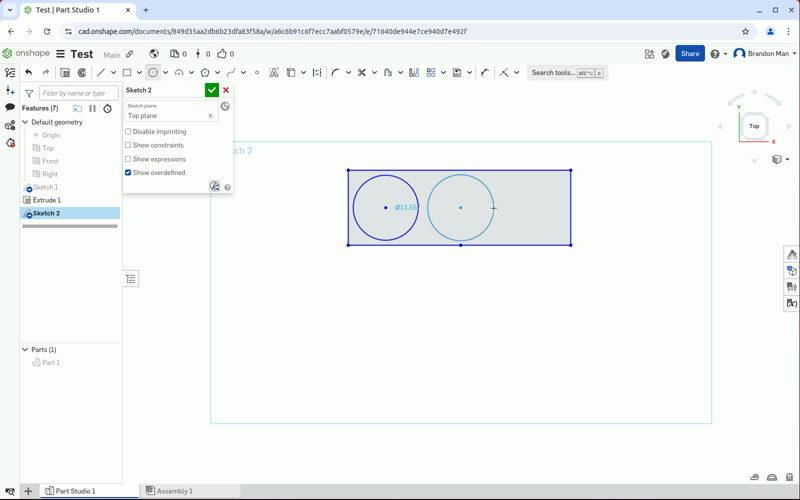
key(c)
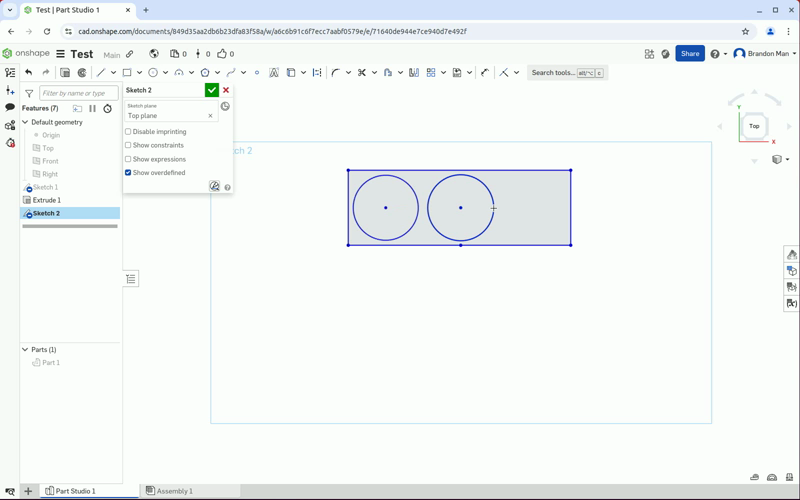
key_down(shift)
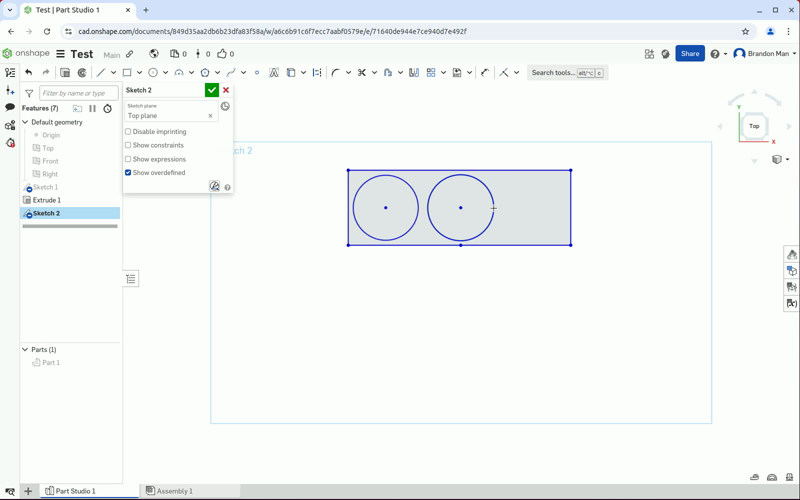
mouse_move(535, 207)
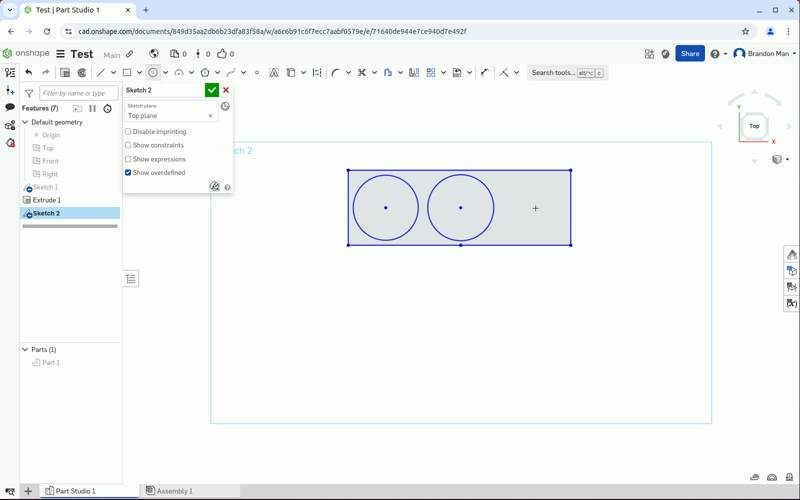
click(535, 207)
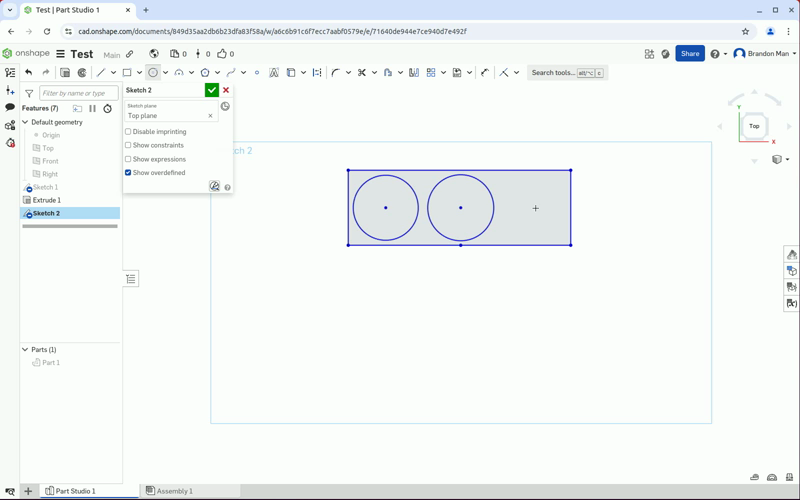
key_up(shift)
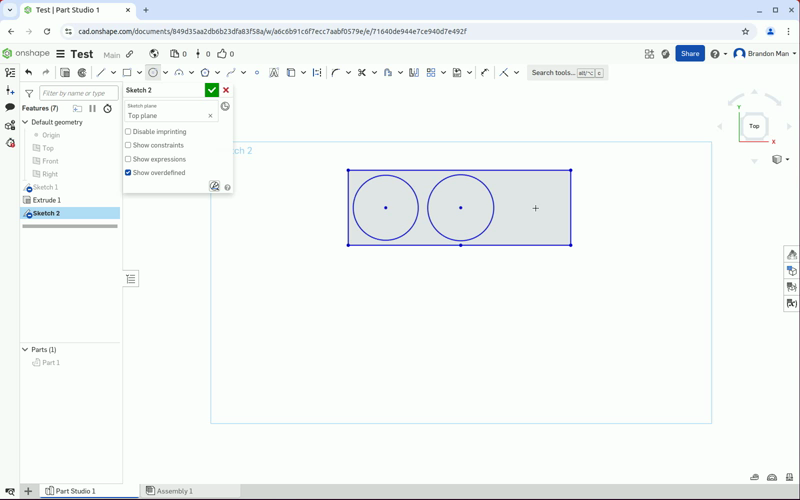
mouse_move(568, 207)
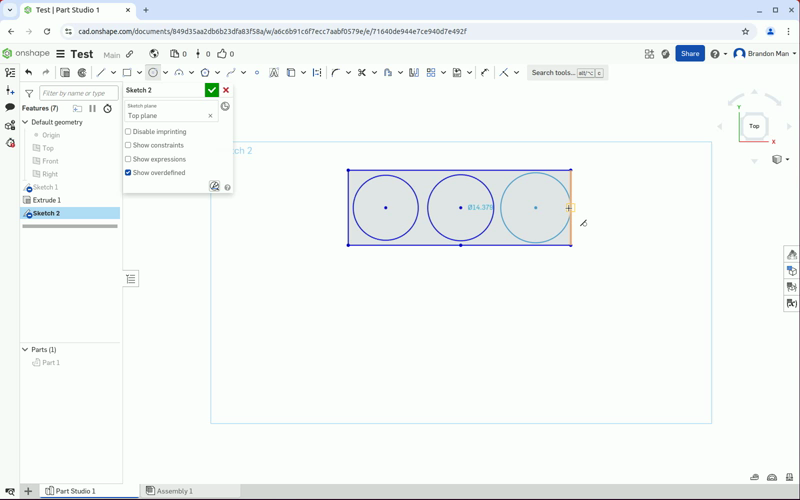
click(568, 207)
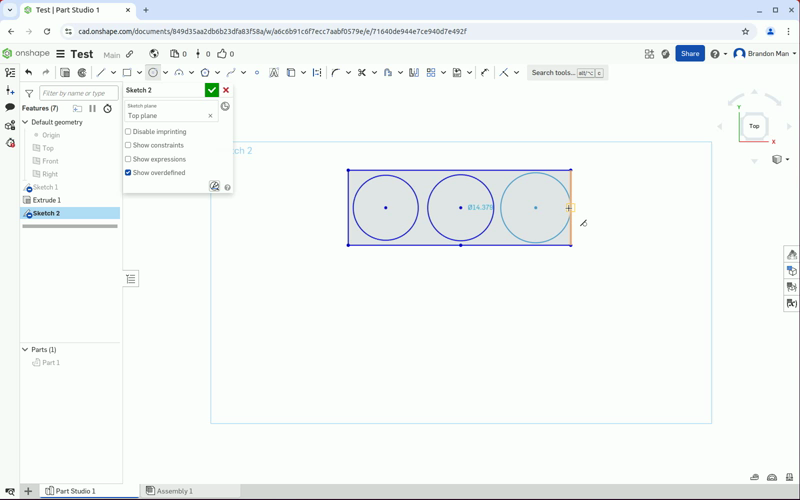
key(esc)
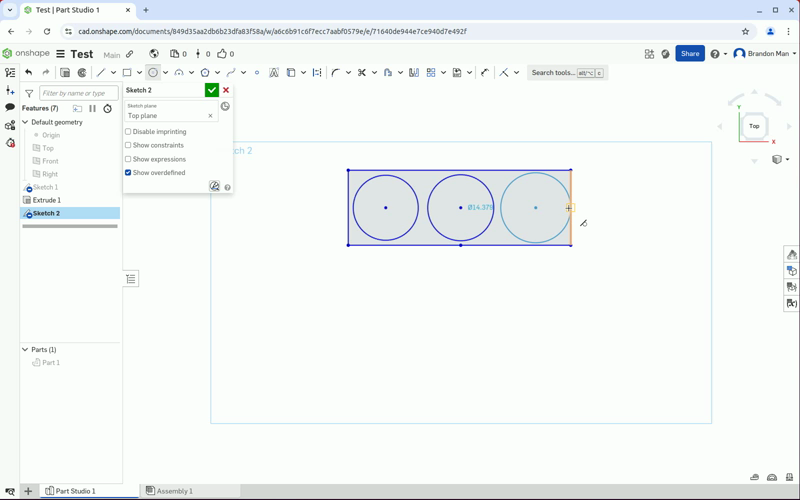
mouse_move(513, 177)
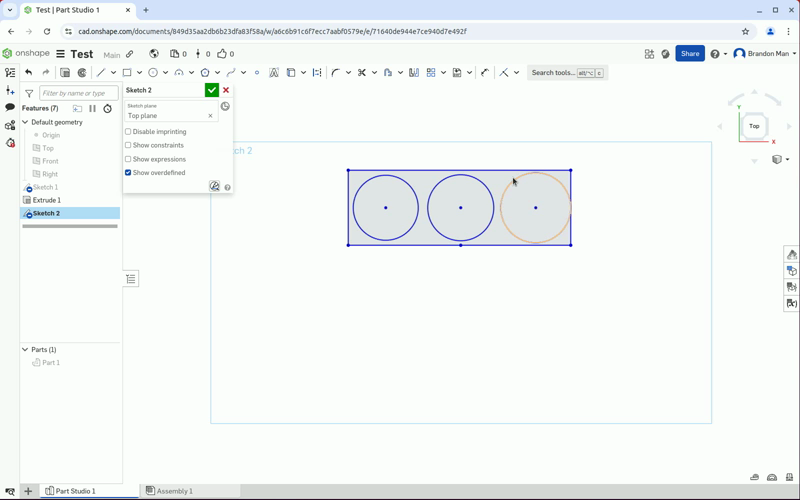
click(513, 177)
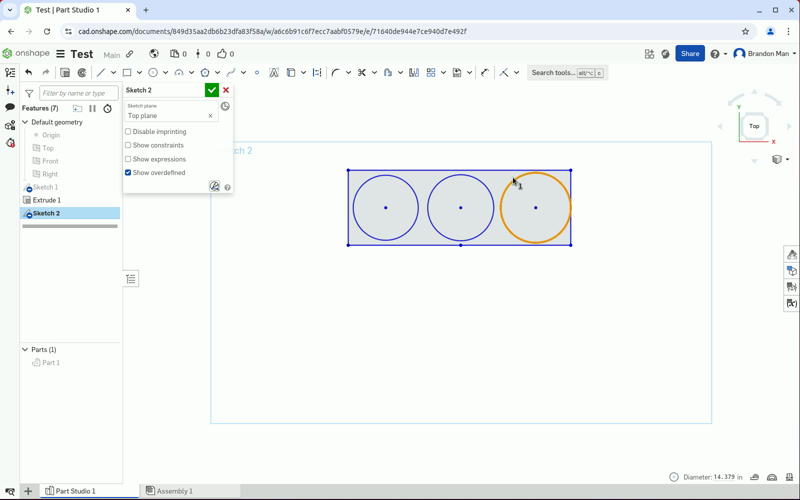
mouse_move(73, 352)
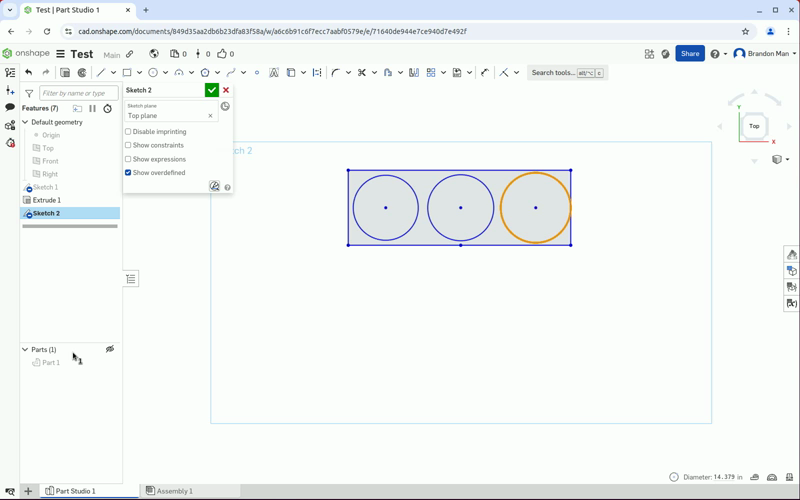
key(shift+y)
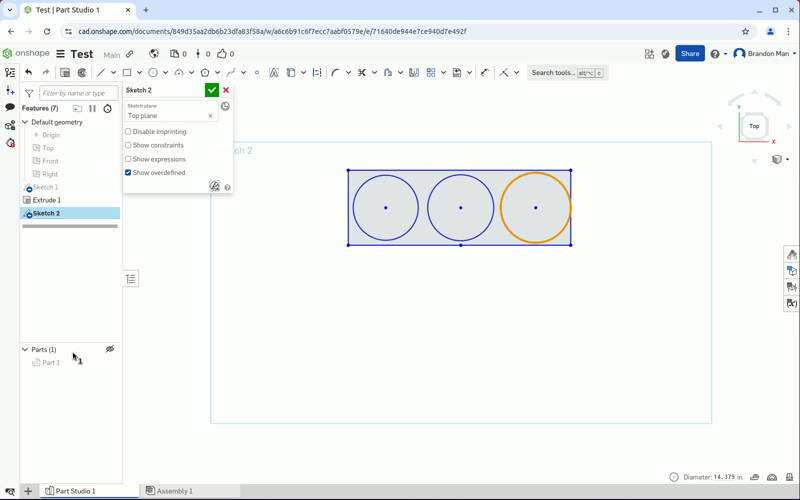
key(shift+e)
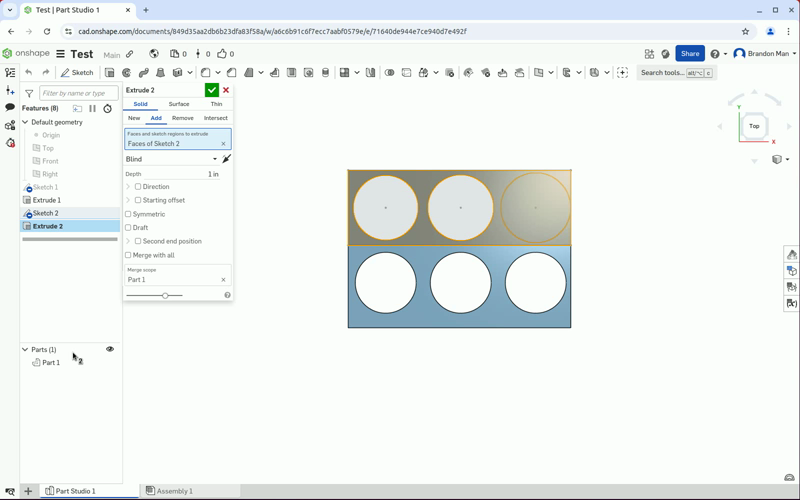
mouse_move(143, 106)
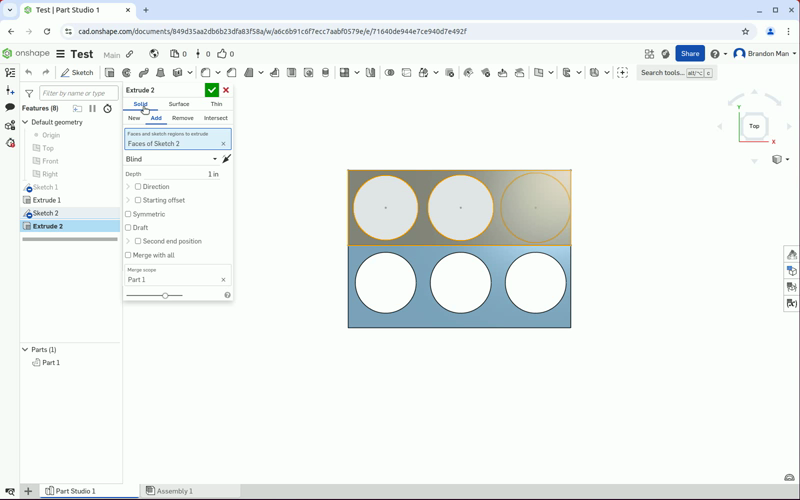
click(143, 106)
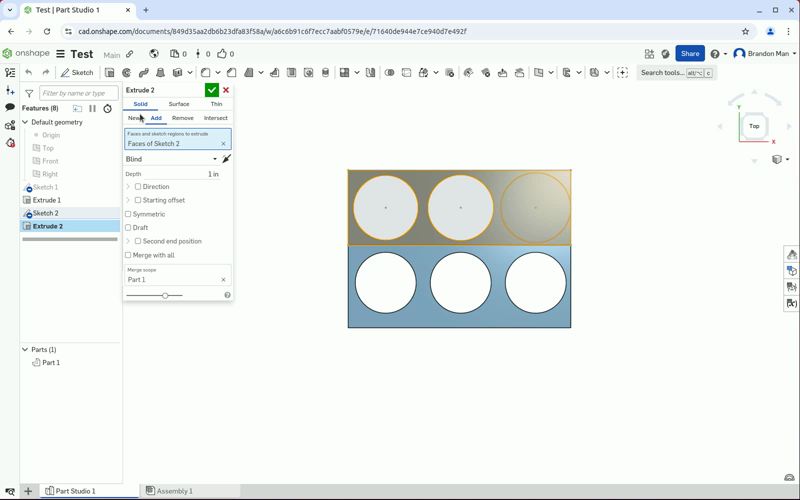
mouse_move(137, 120)
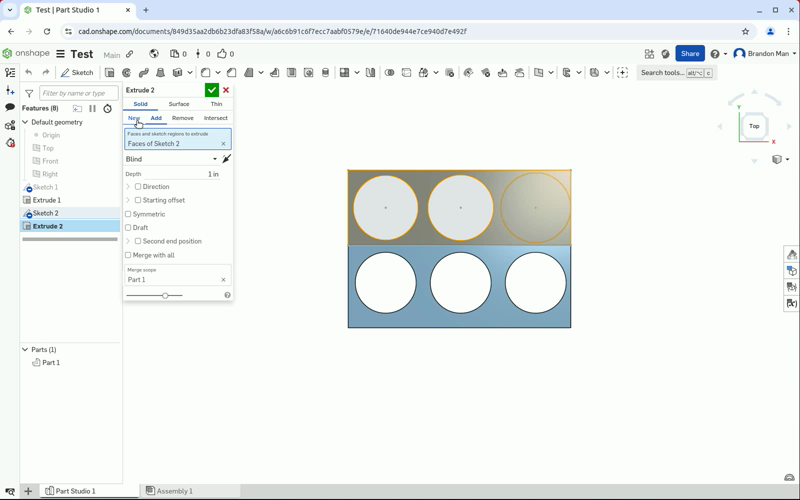
click(137, 120)
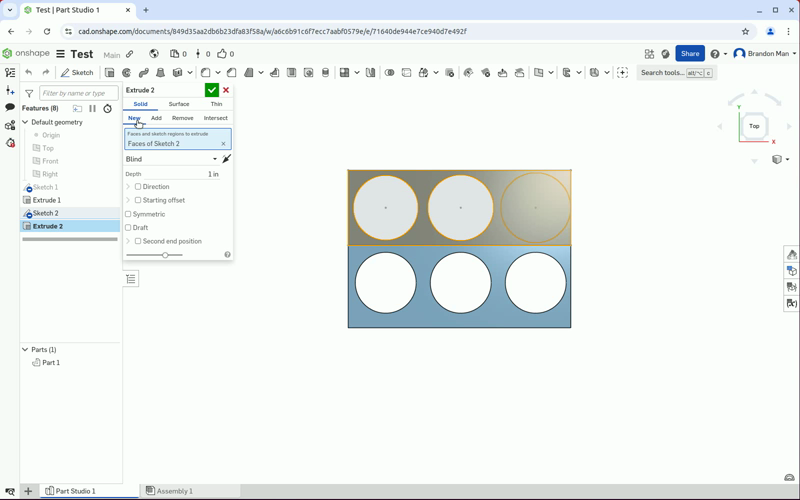
key(tab, 4)
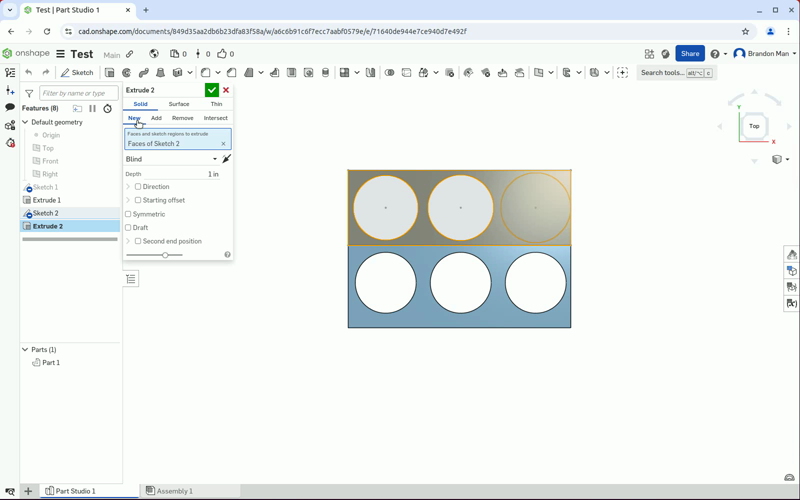
text(1.444)
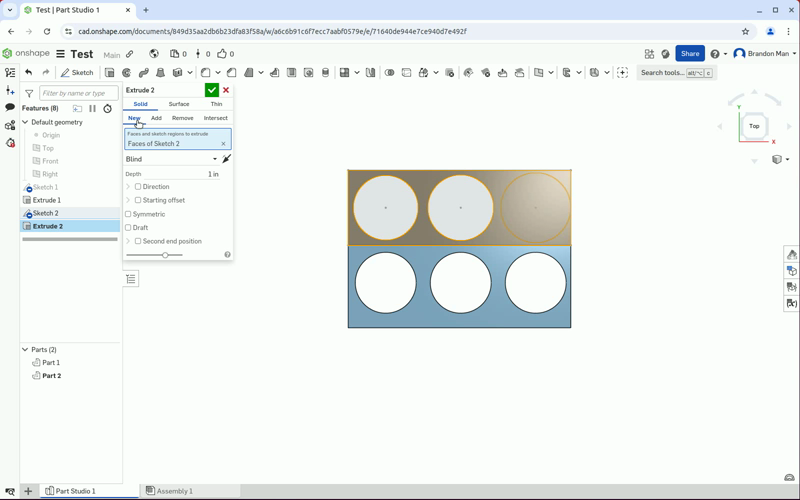
key(enter)
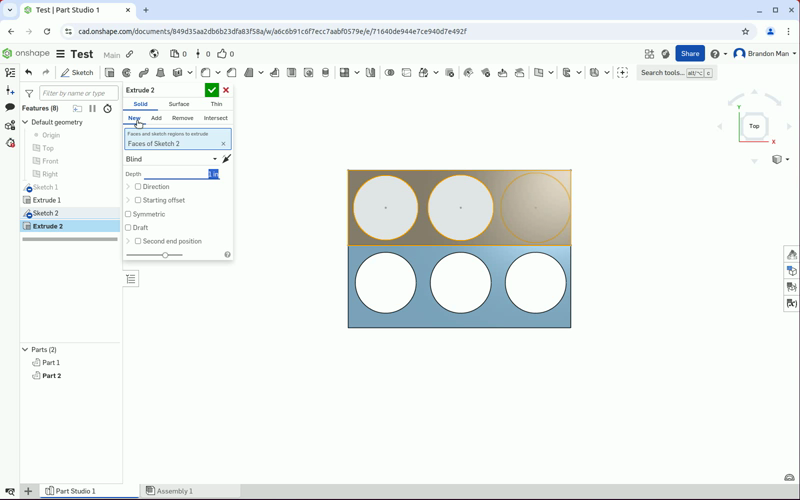
key(shift+h)
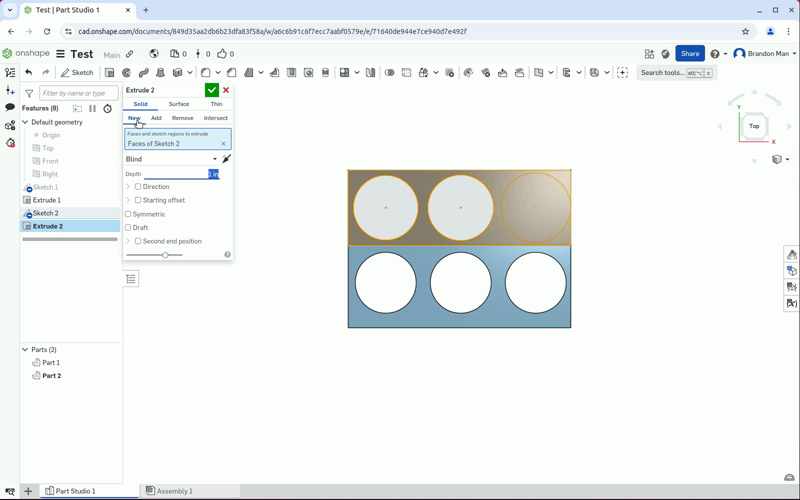
key(shift+h)
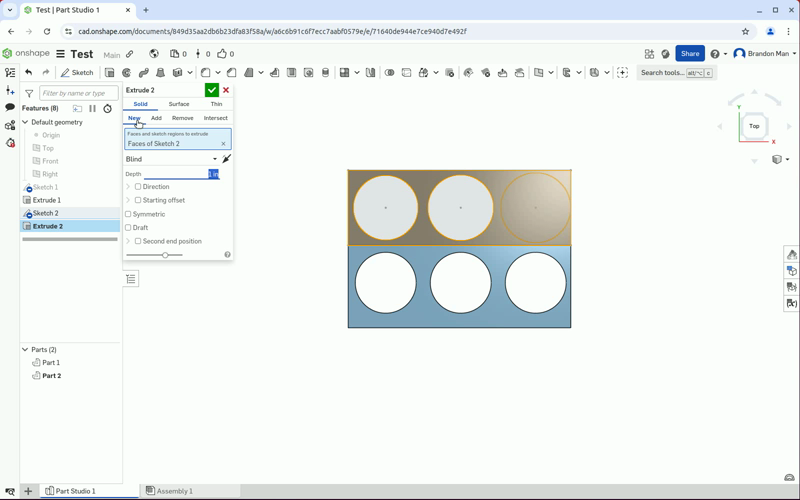
key(shift+7)
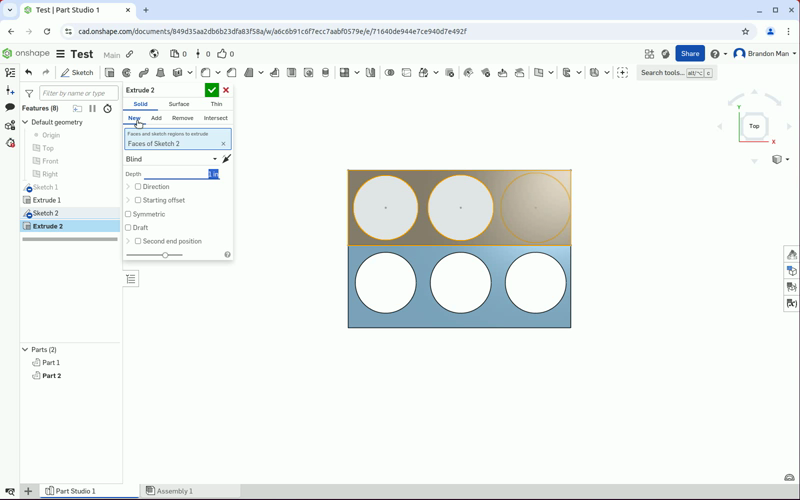
key(up, 3)
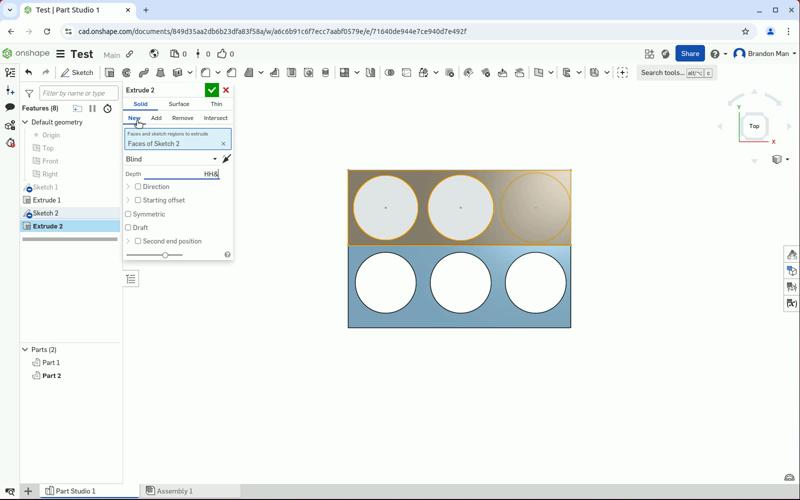
key(left, 3)
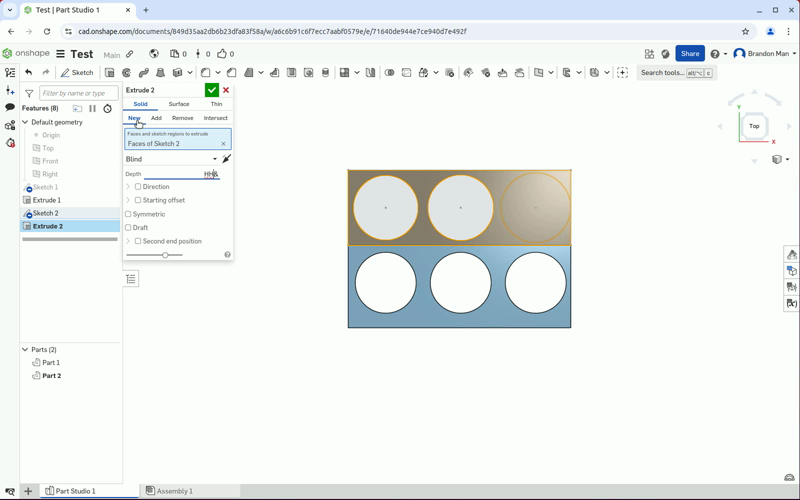
key(right, 3)
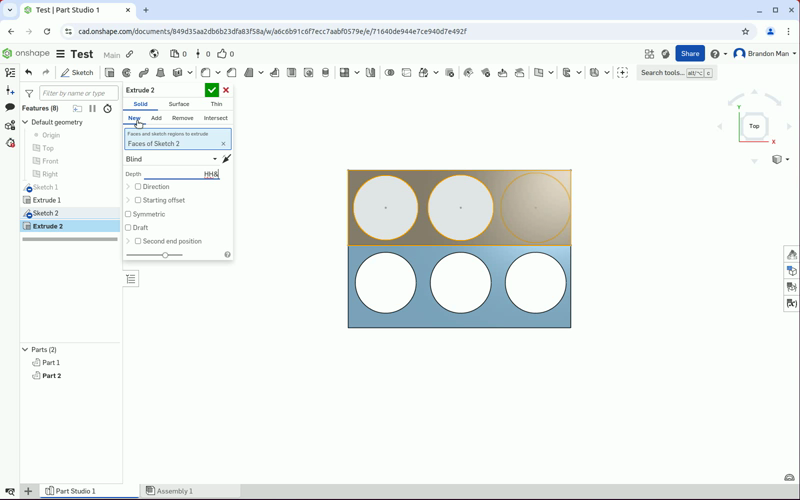
key(down, 3)
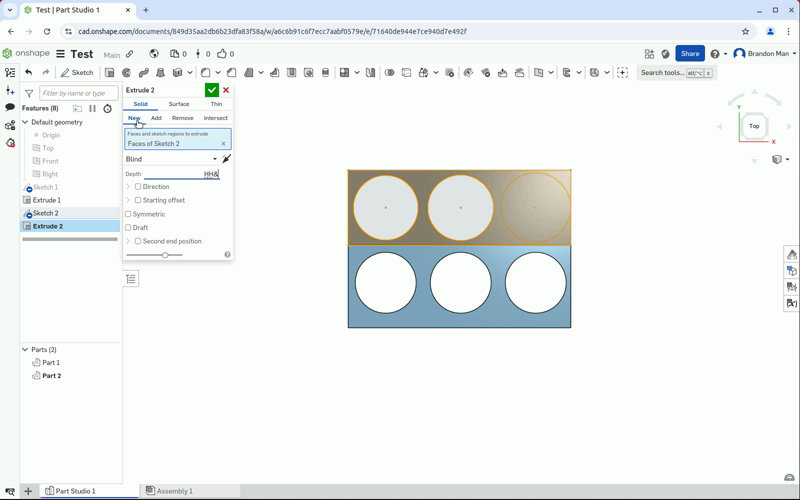
mouse_move(73, 189)
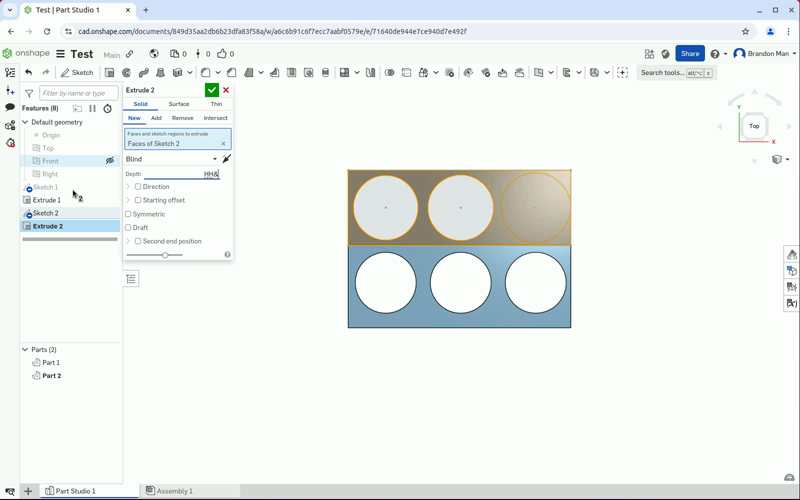
click(73, 189)